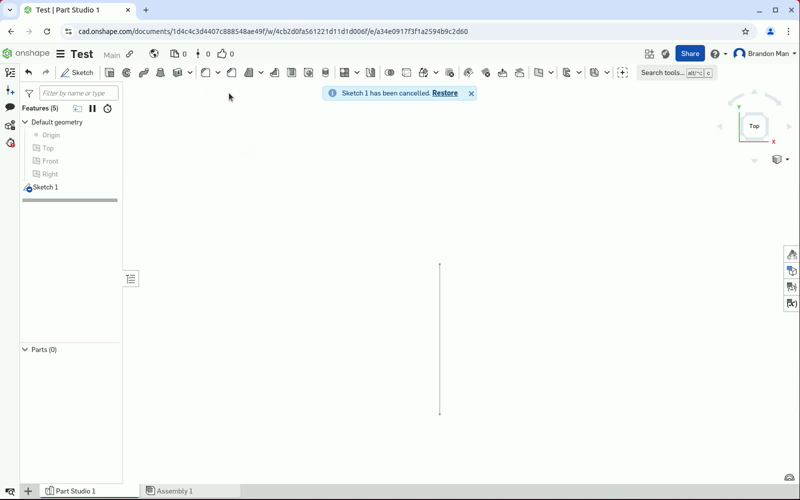
key(shift+h)
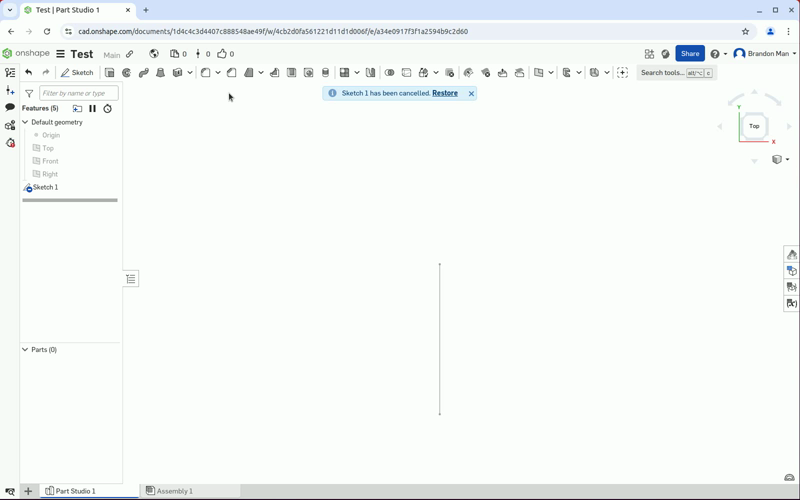
key(shift+s)
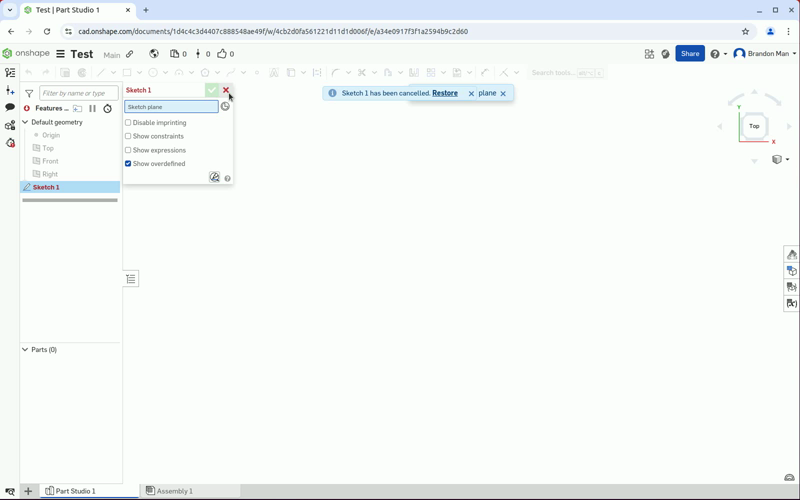
mouse_move(73, 150)
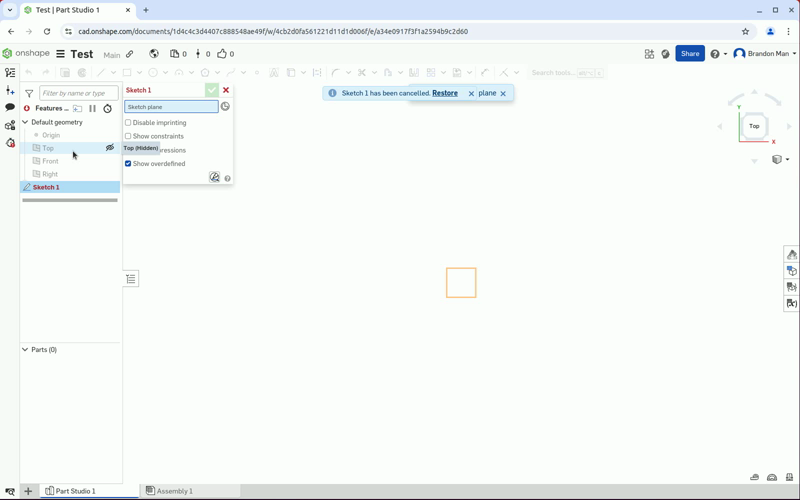
click(73, 150)
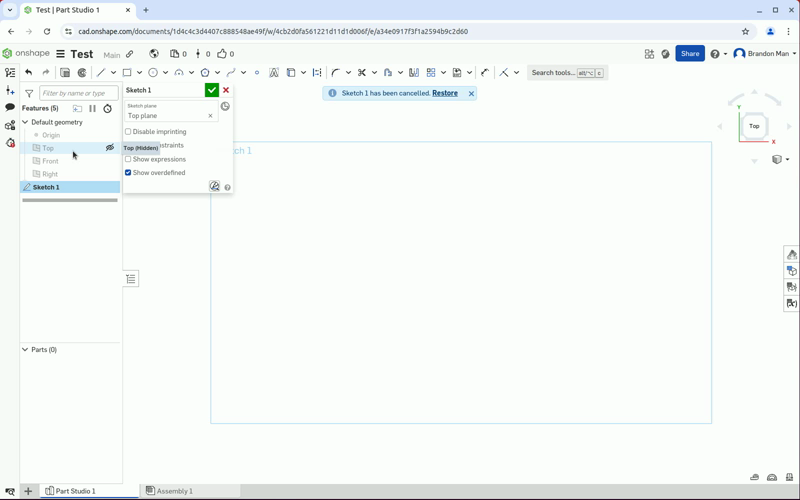
mouse_move(73, 352)
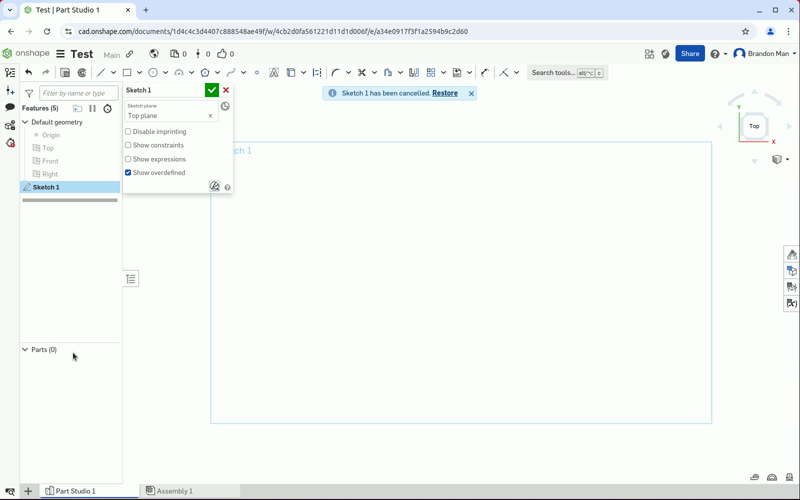
key(y)
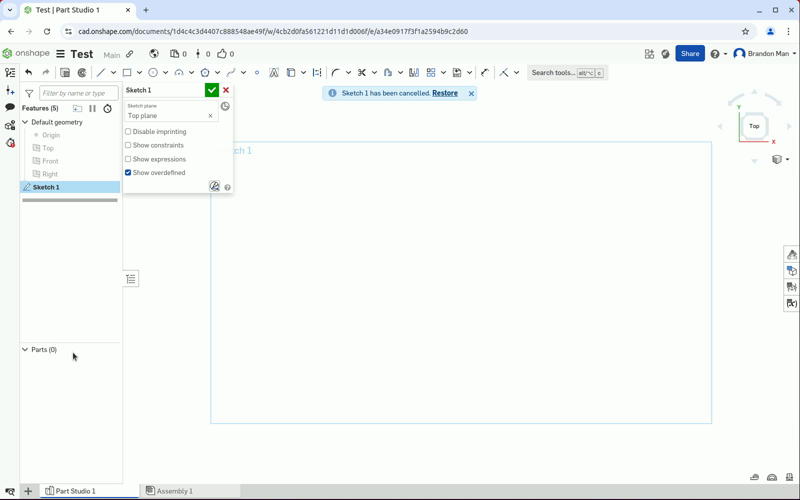
key(l)
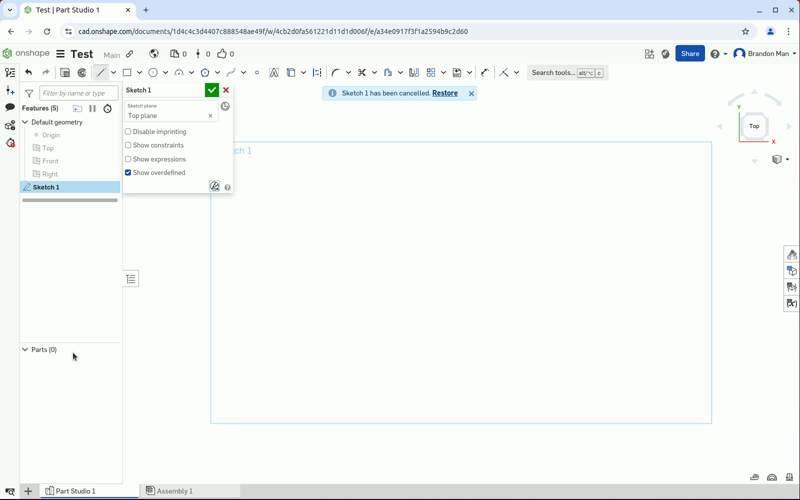
key_down(shift)
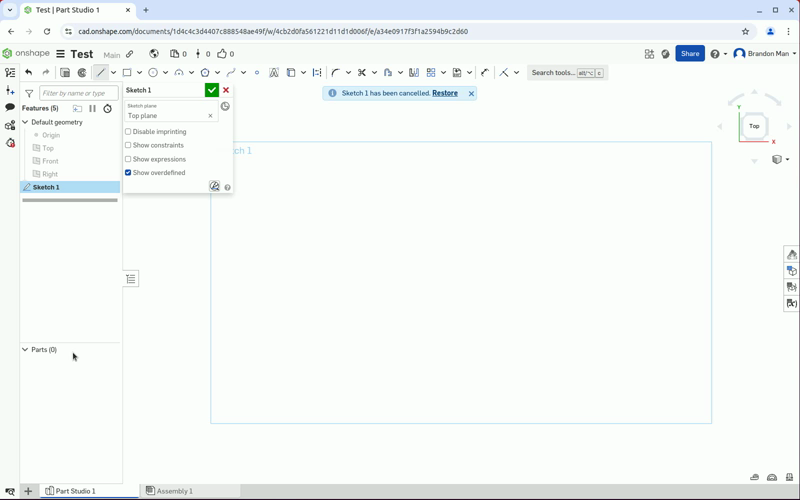
mouse_move(460, 282)
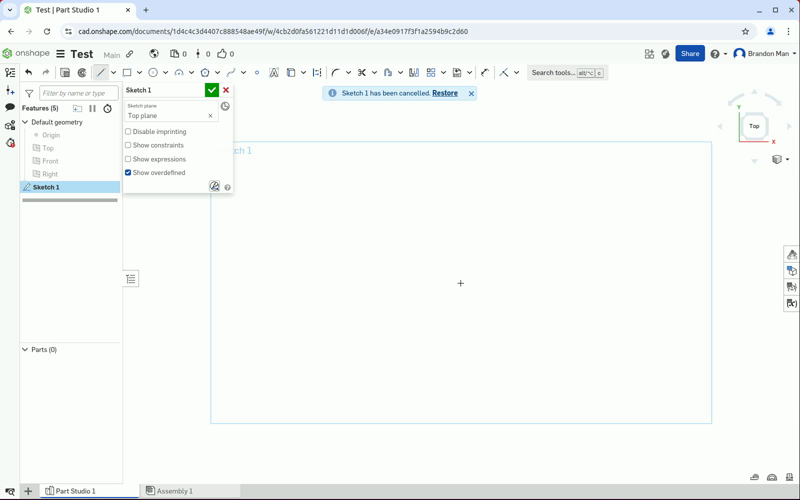
click(460, 282)
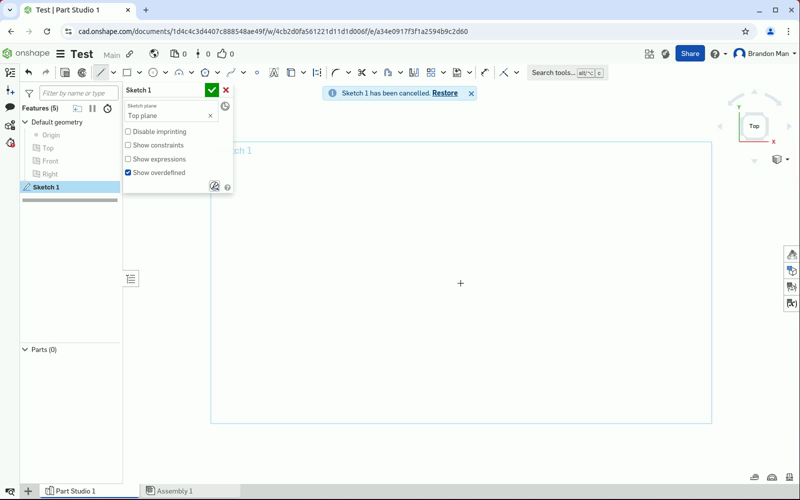
key_up(shift)
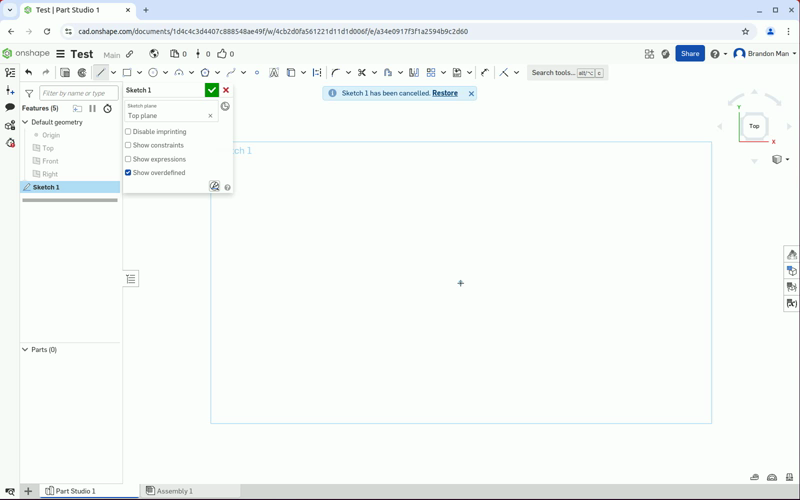
key_down(shift)
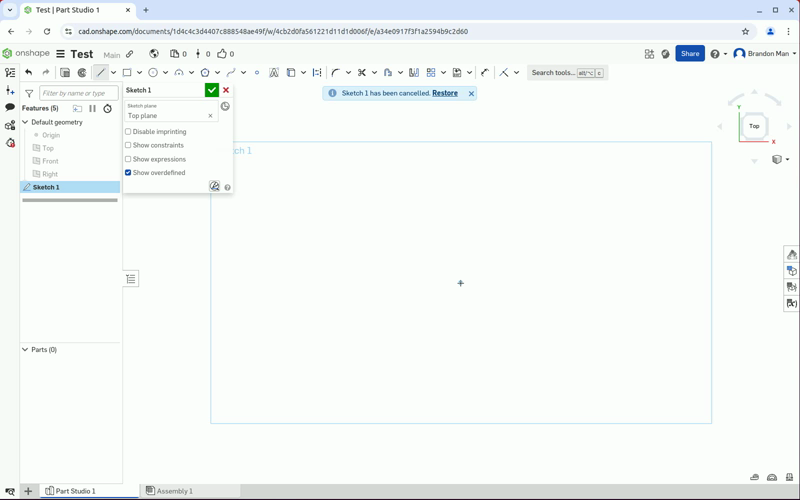
mouse_move(573, 282)
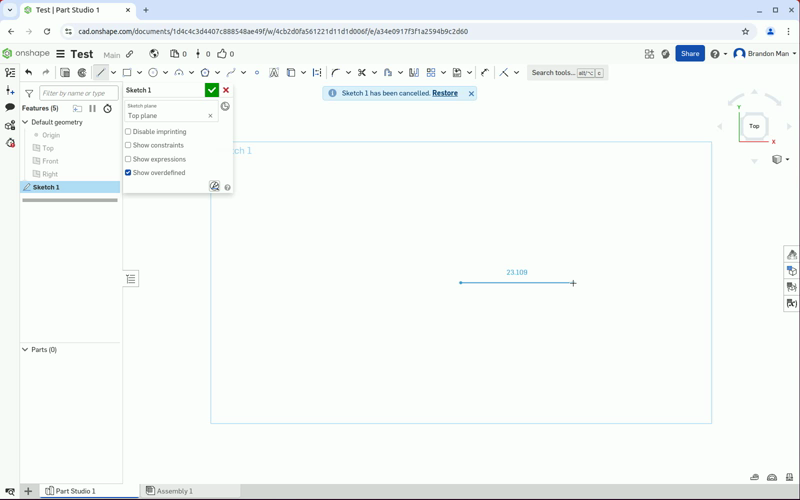
click(573, 282)
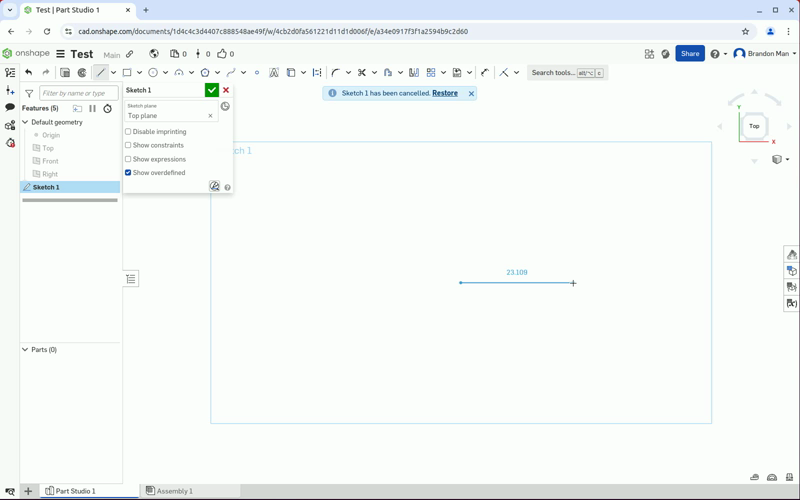
key_up(shift)
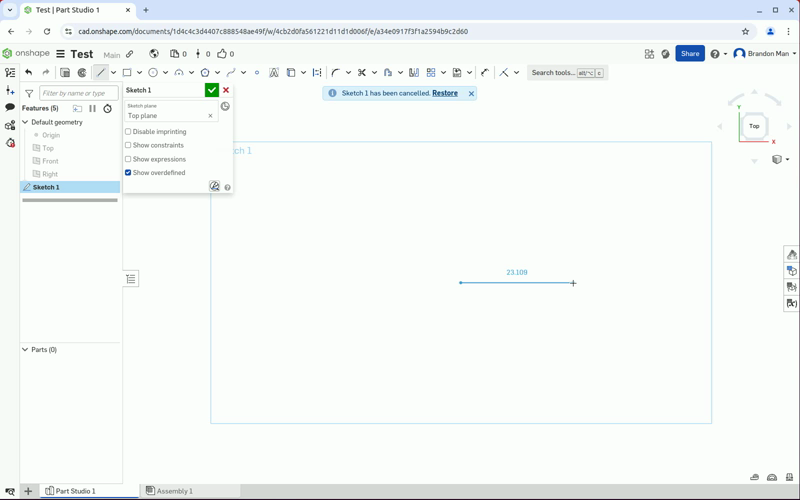
key_down(shift)
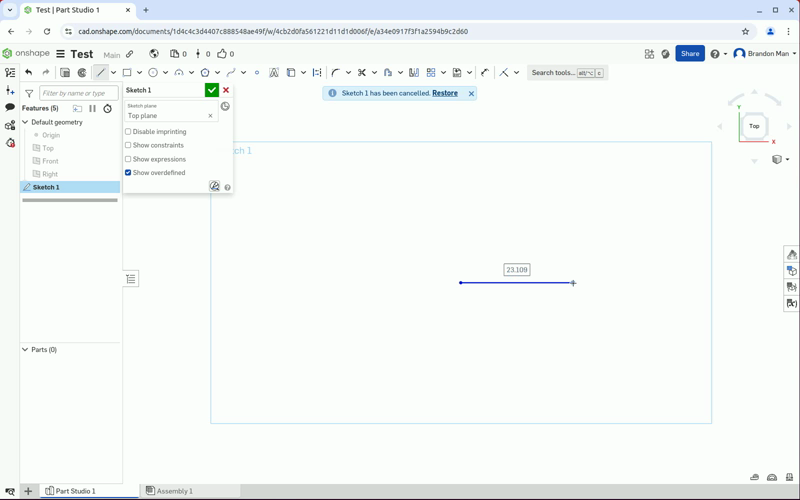
mouse_move(589, 282)
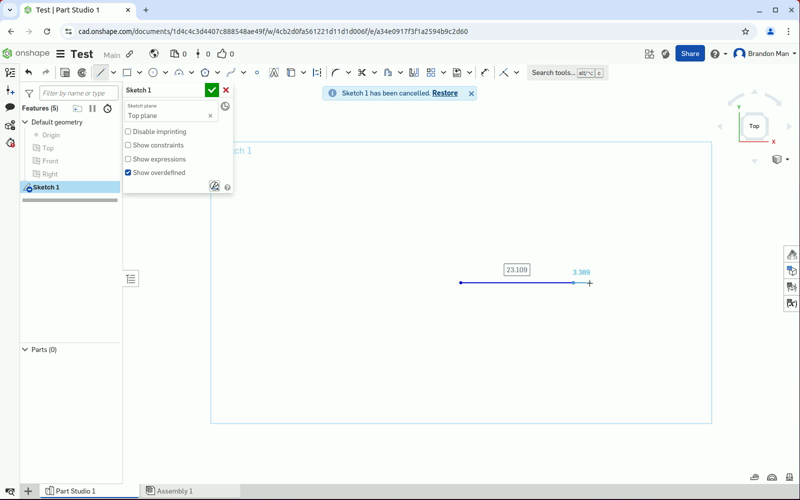
mouse_move(573, 255)
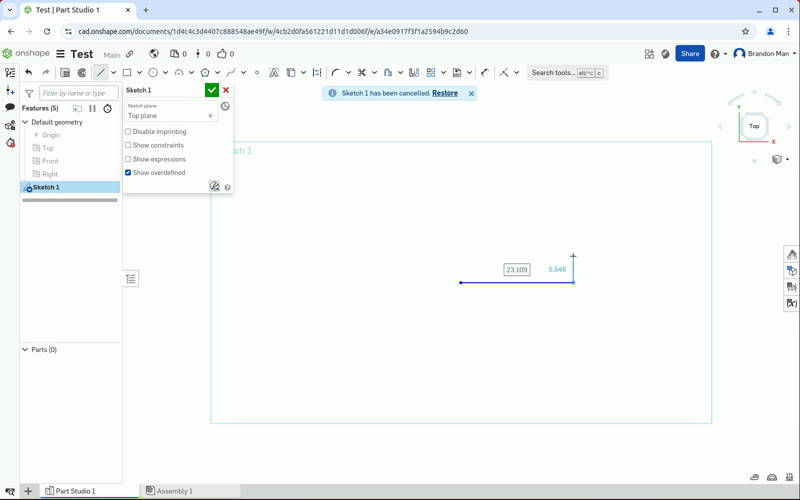
click(573, 255)
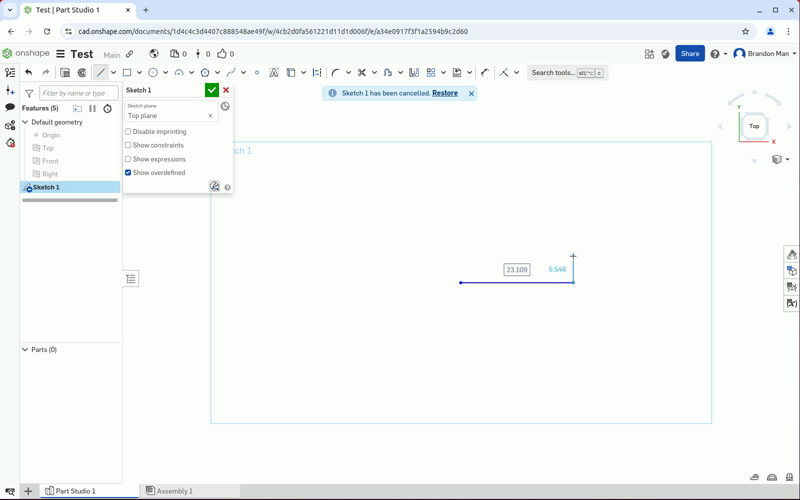
key_up(shift)
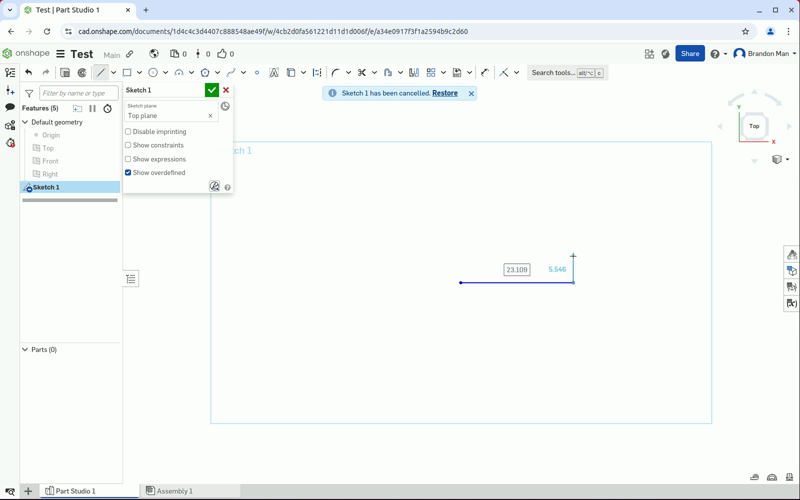
key_down(shift)
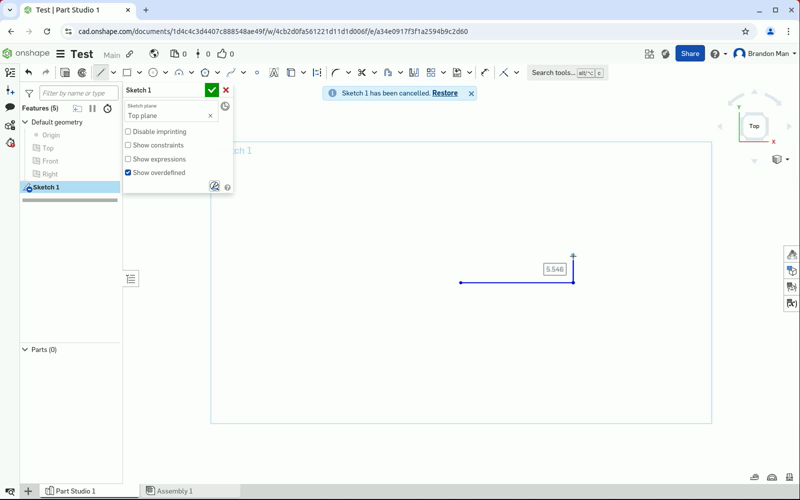
mouse_move(488, 255)
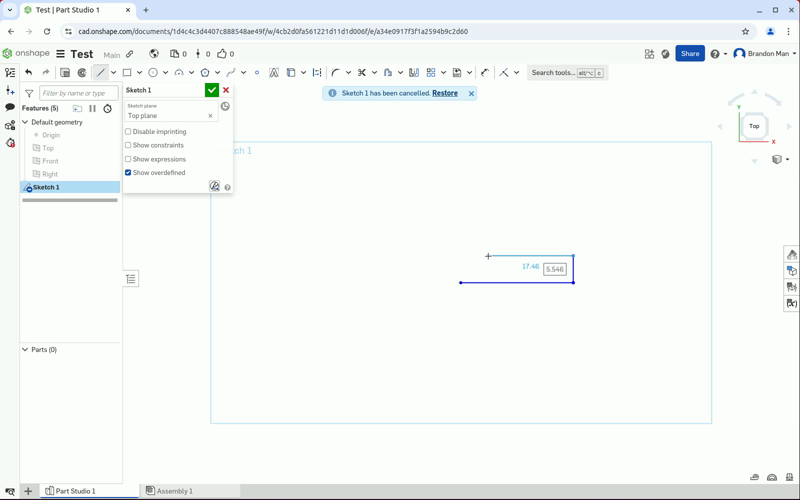
click(488, 255)
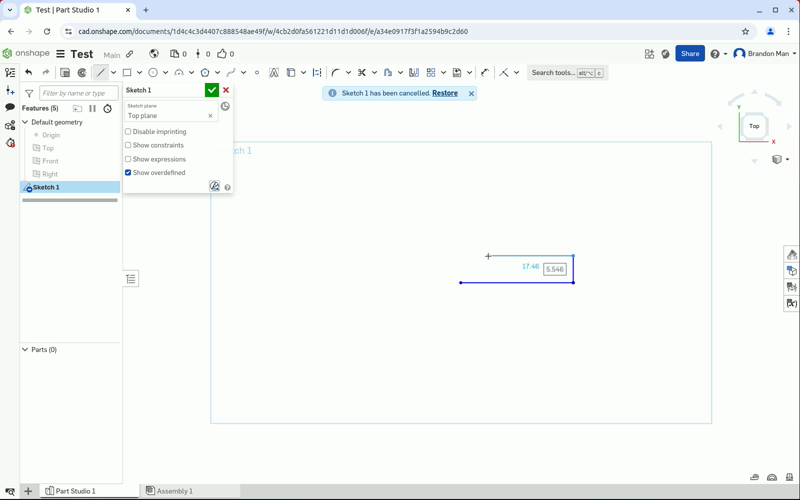
key_up(shift)
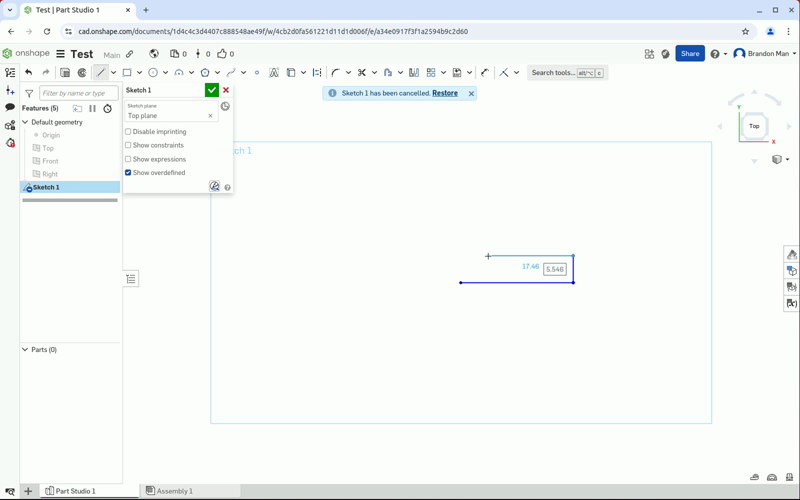
key_down(shift)
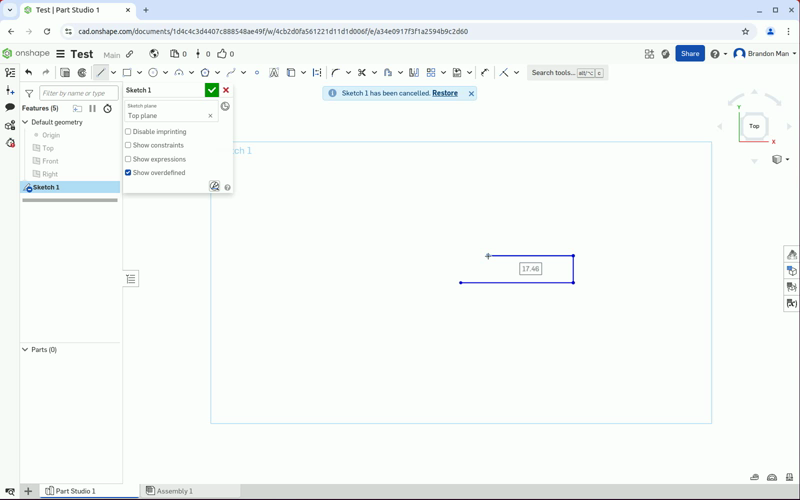
mouse_move(488, 170)
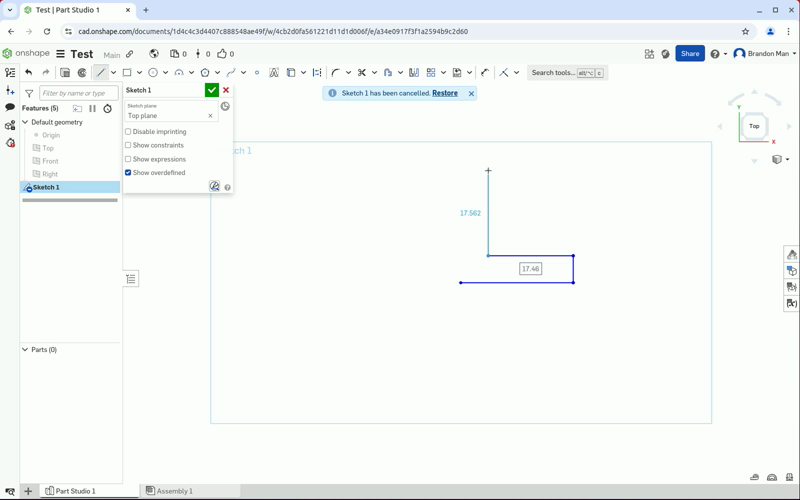
click(488, 170)
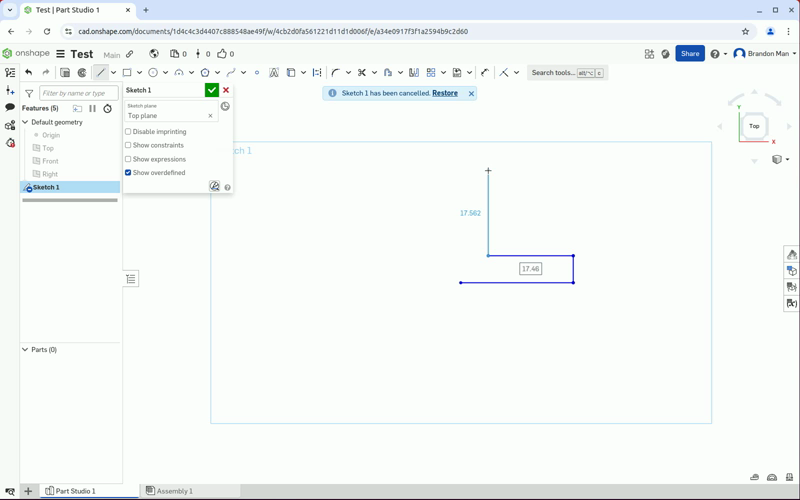
key_up(shift)
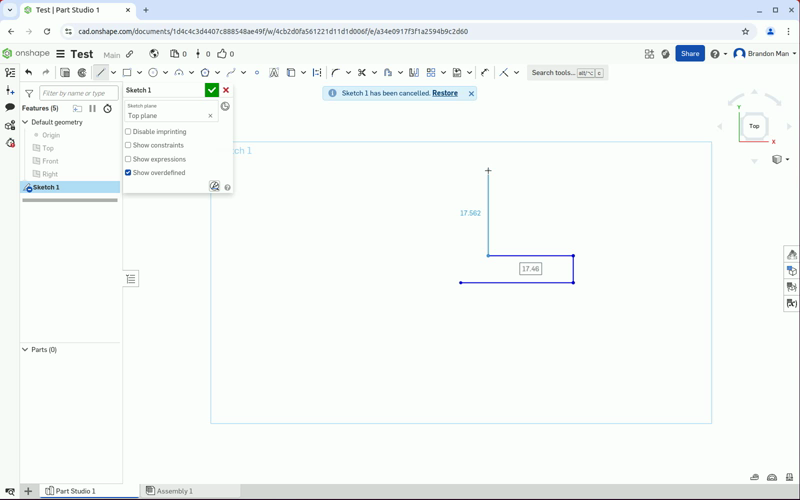
key_down(shift)
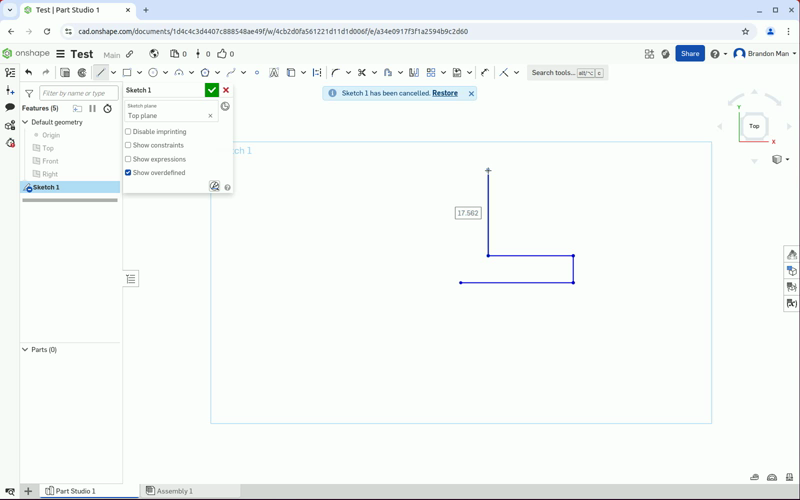
mouse_move(518, 170)
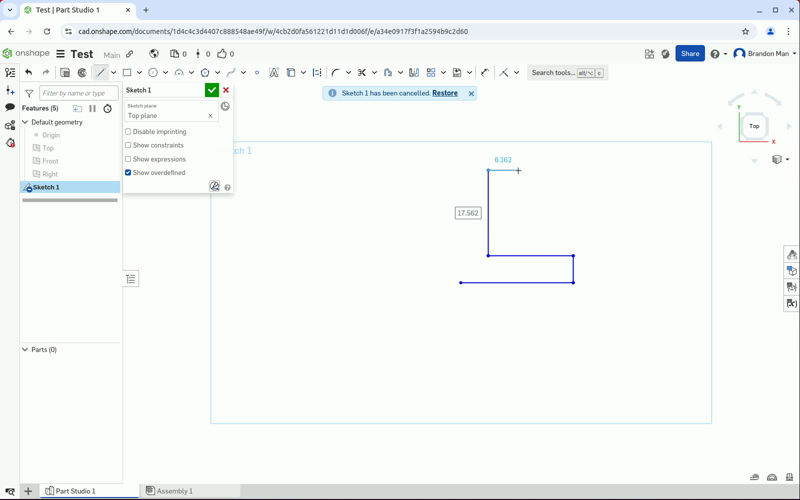
mouse_move(460, 170)
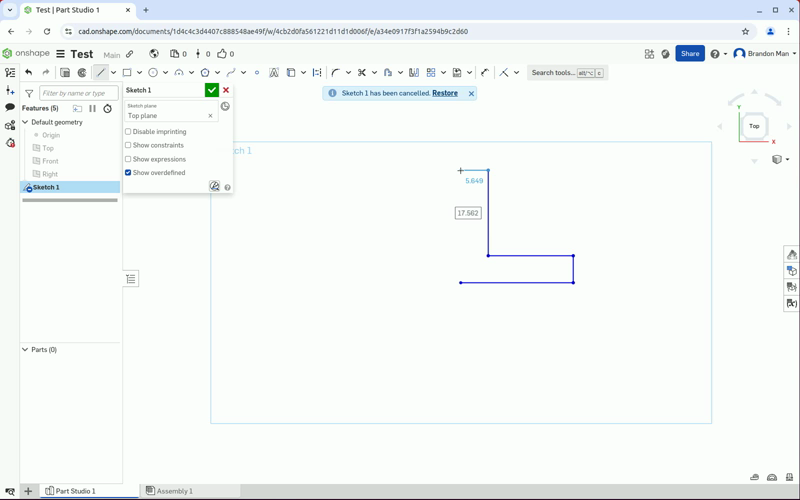
click(460, 170)
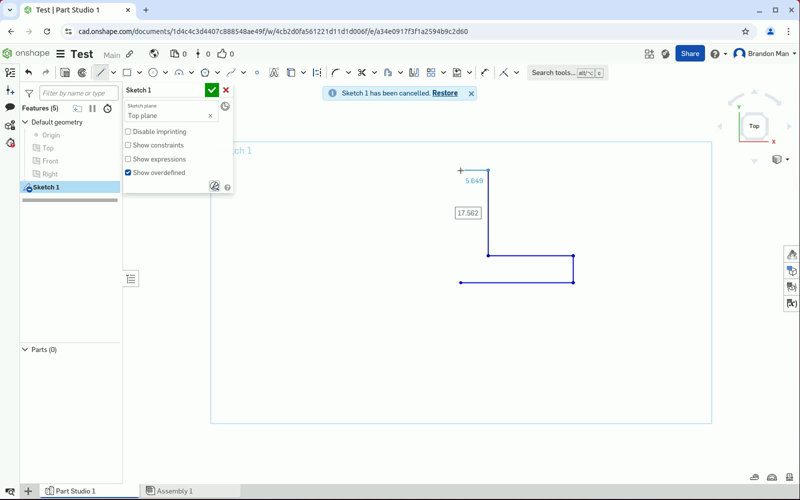
key_up(shift)
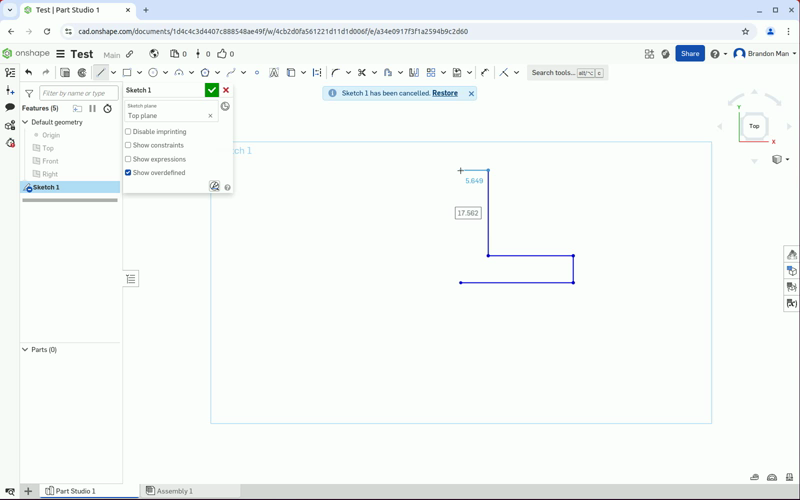
key_down(shift)
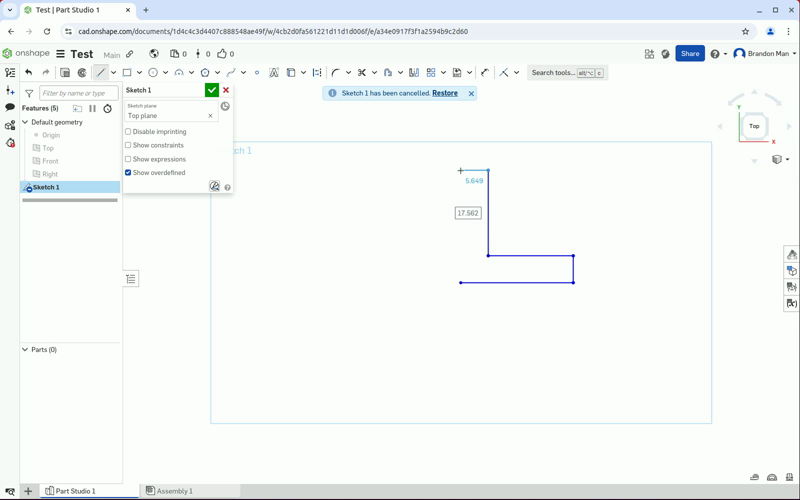
mouse_move(460, 282)
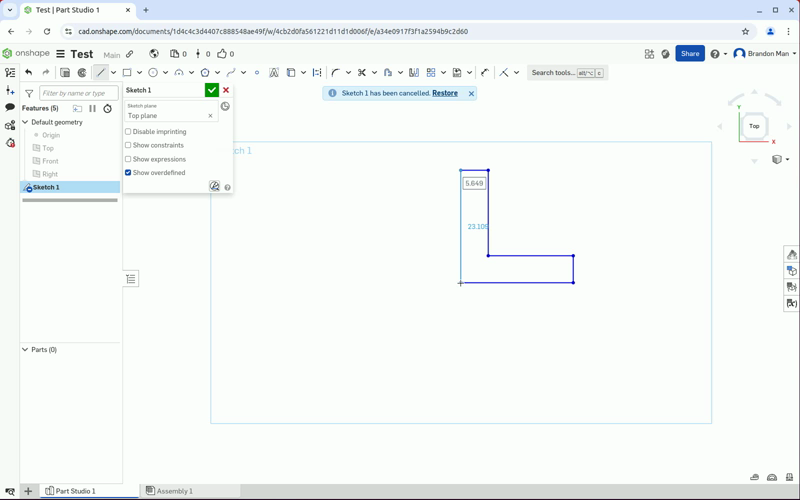
key_up(shift)
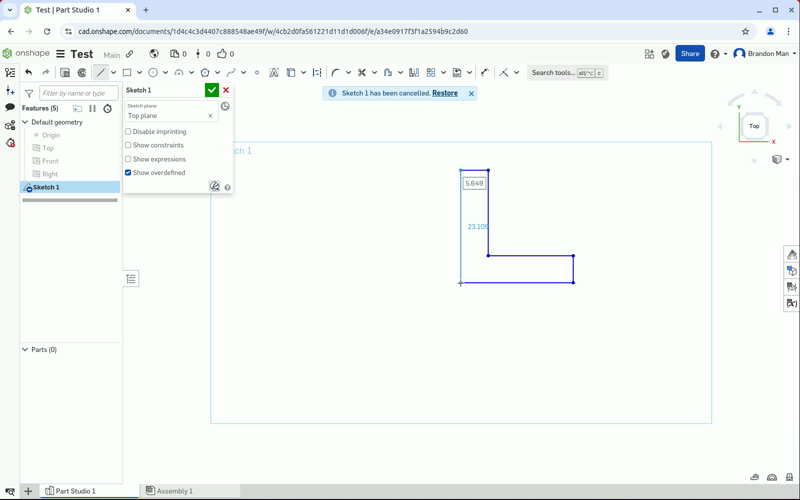
click(460, 282)
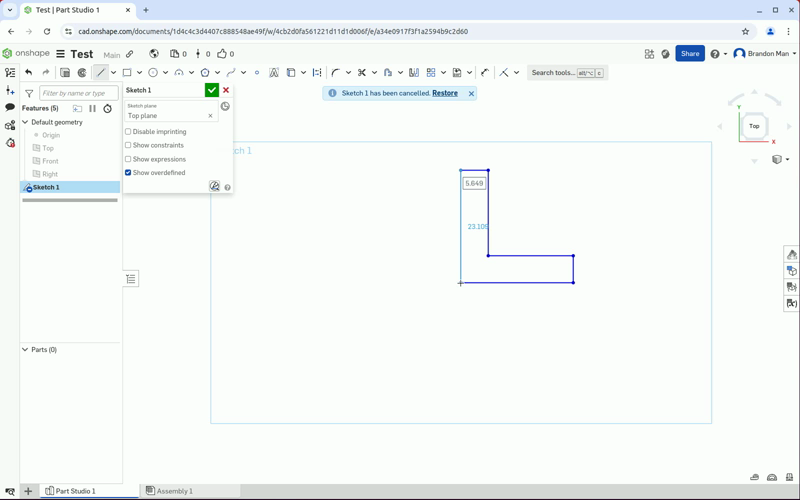
key(esc)
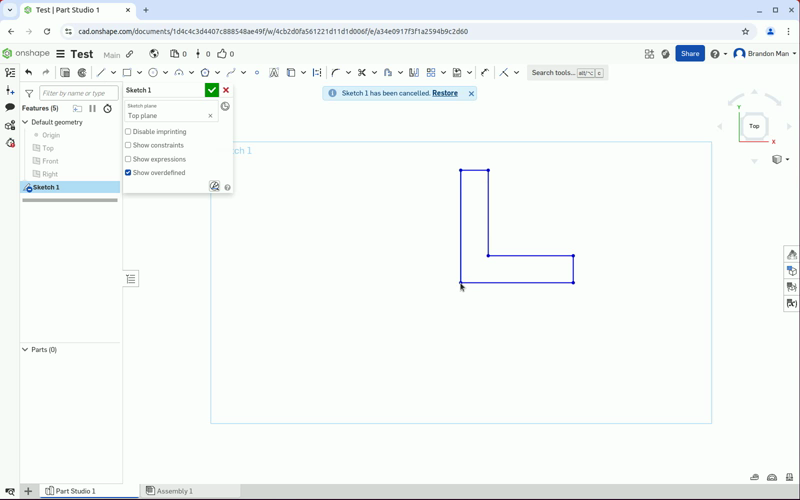
key(c)
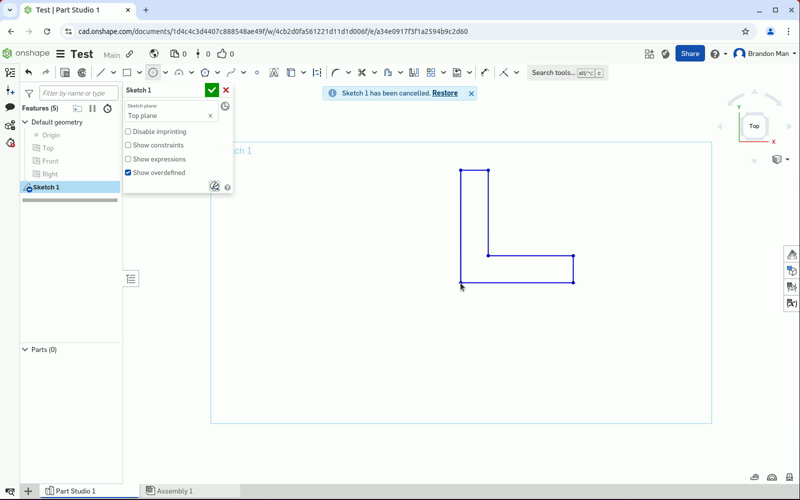
key_down(shift)
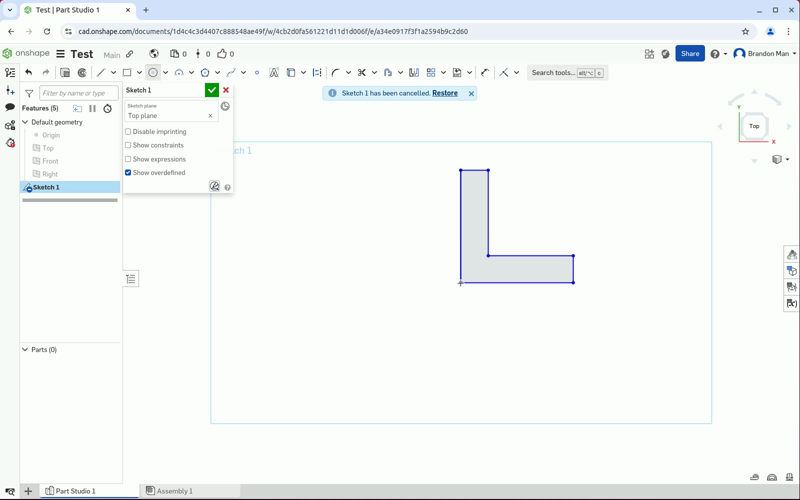
mouse_move(476, 266)
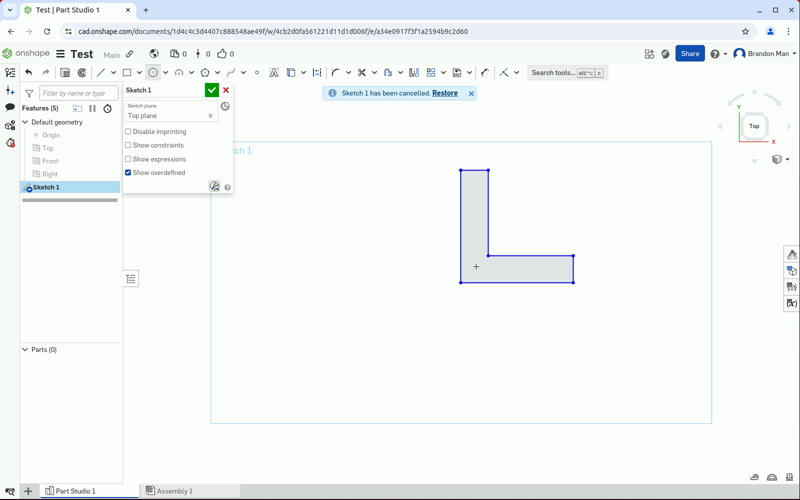
click(476, 266)
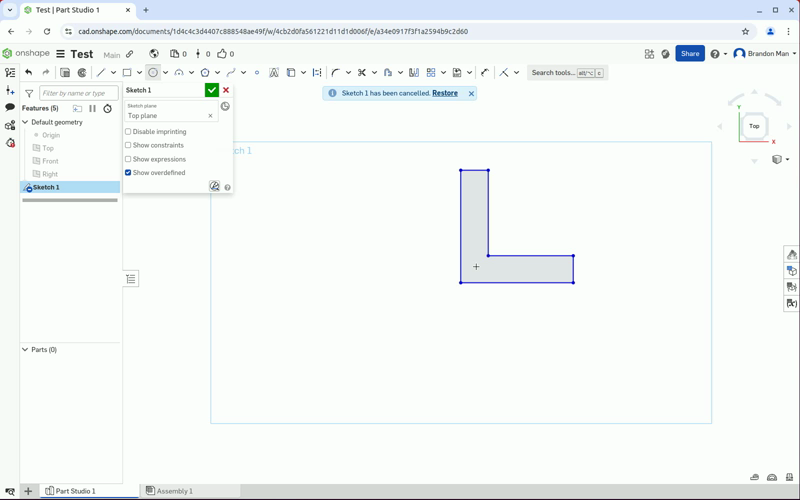
key_up(shift)
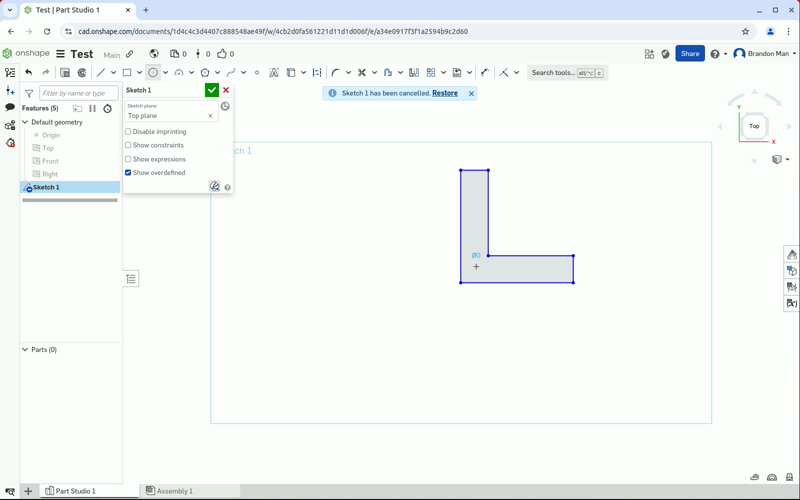
mouse_move(479, 266)
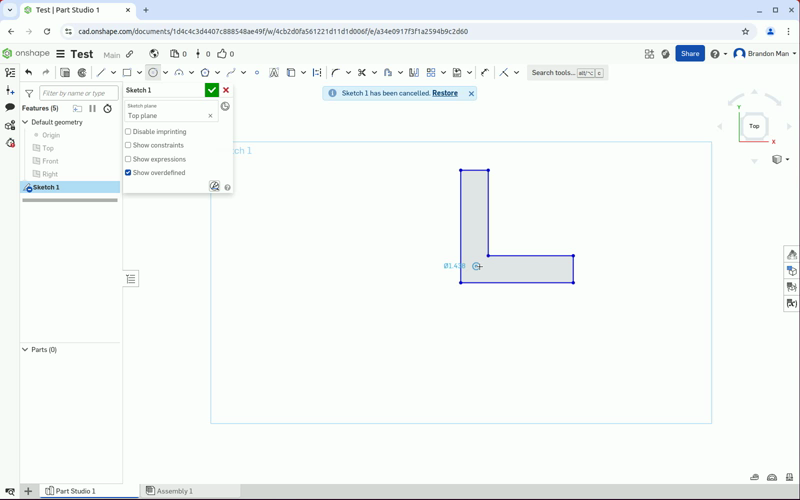
click(479, 266)
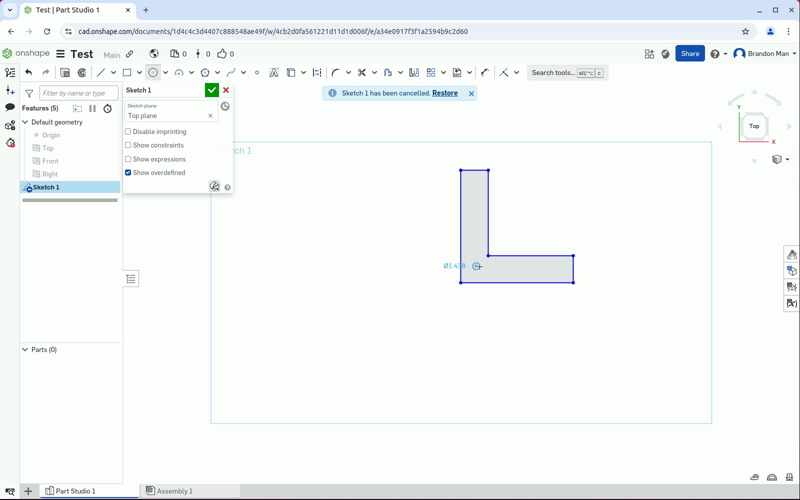
key(esc)
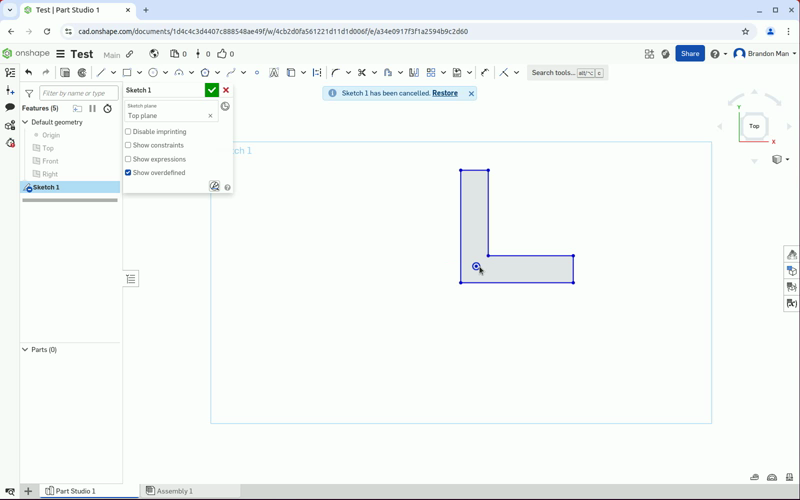
mouse_move(470, 234)
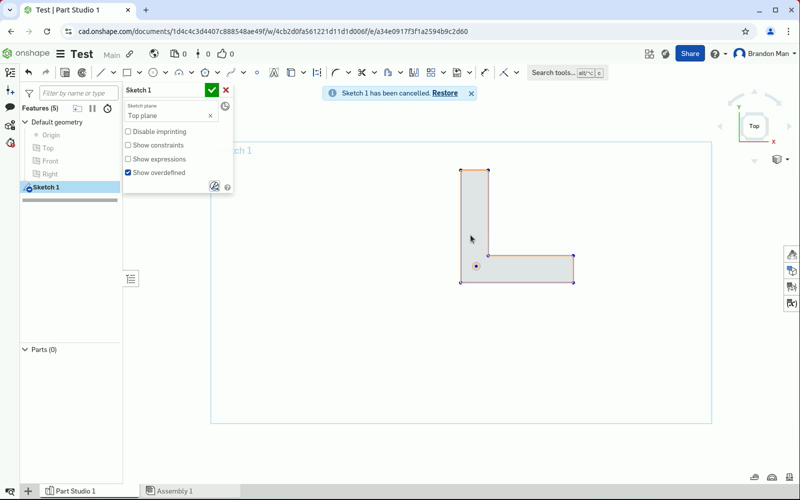
click(470, 234)
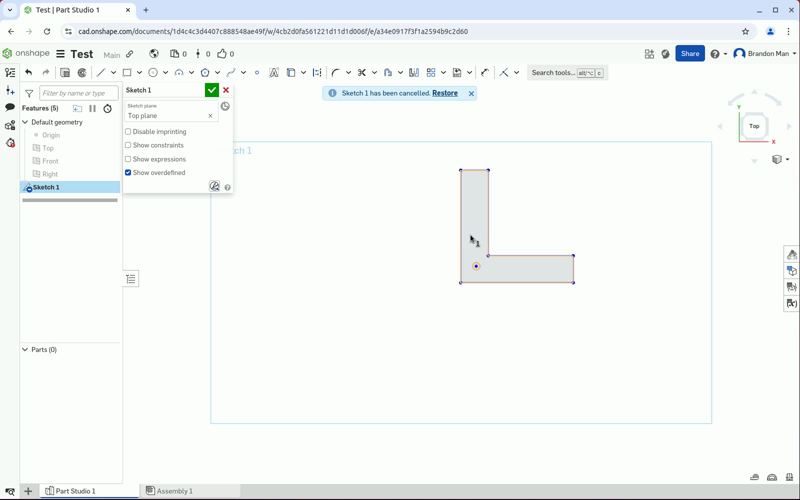
mouse_move(73, 352)
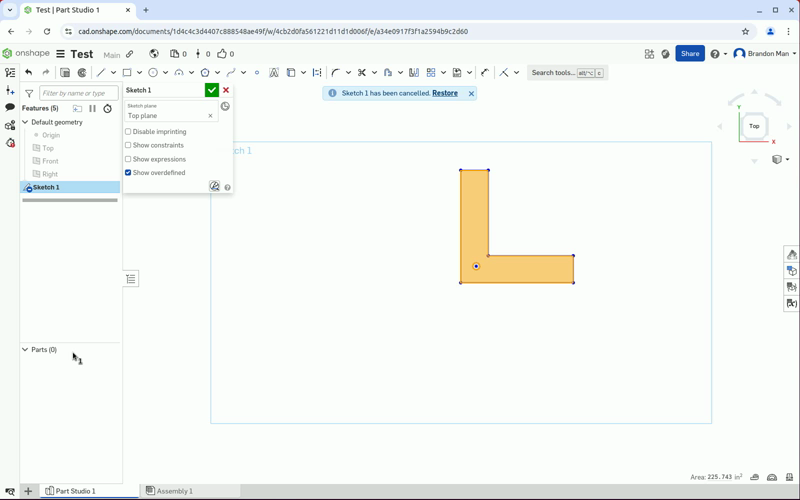
key(shift+y)
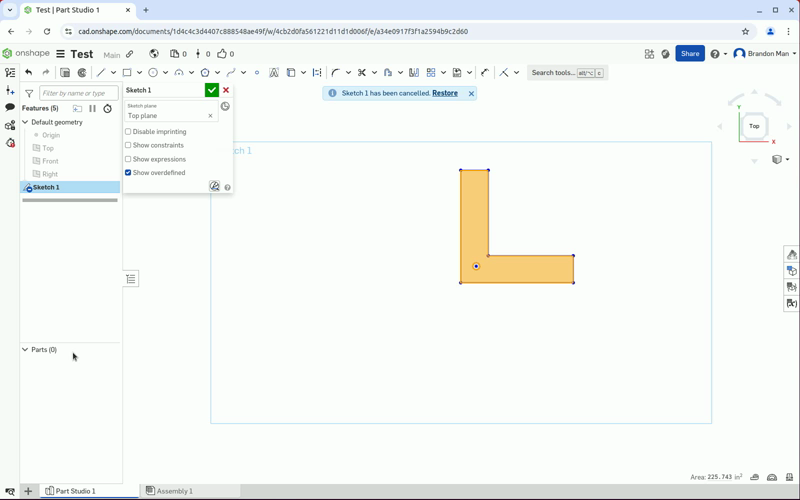
key(shift+e)
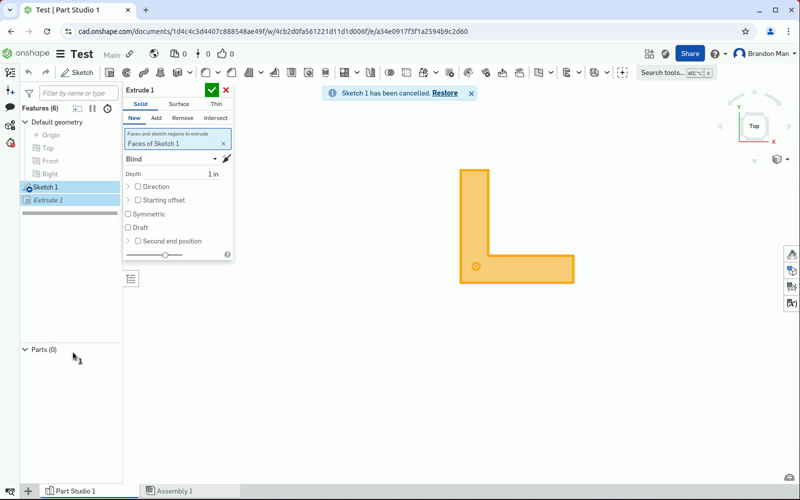
mouse_move(143, 106)
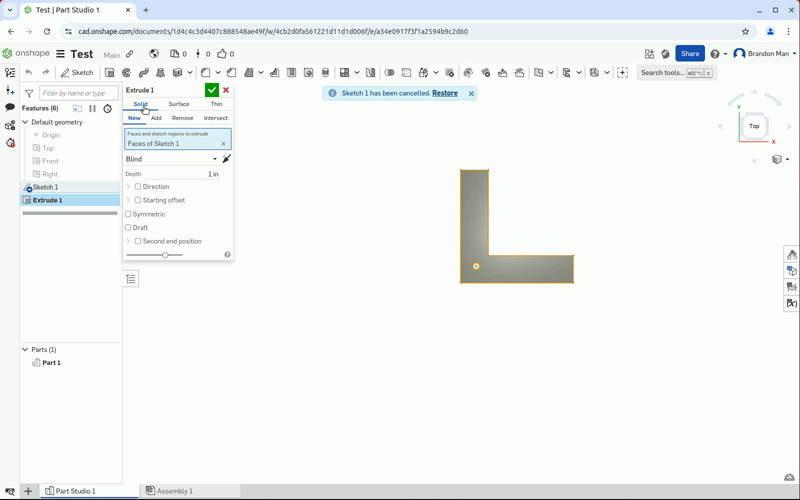
click(143, 106)
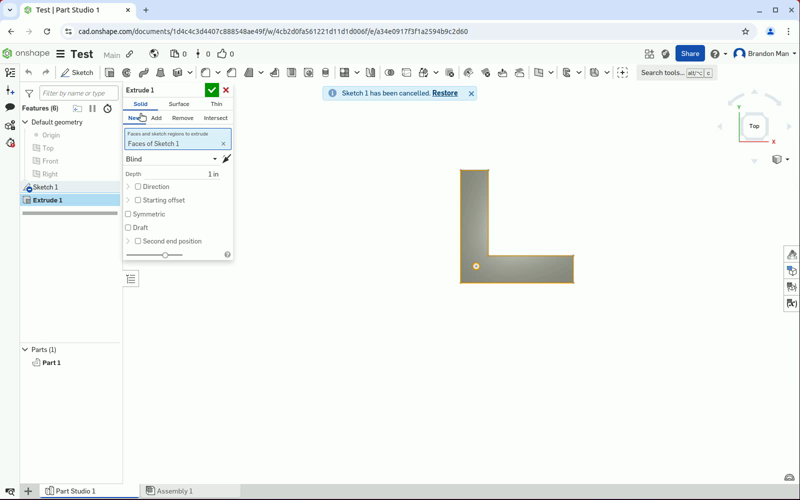
mouse_move(137, 120)
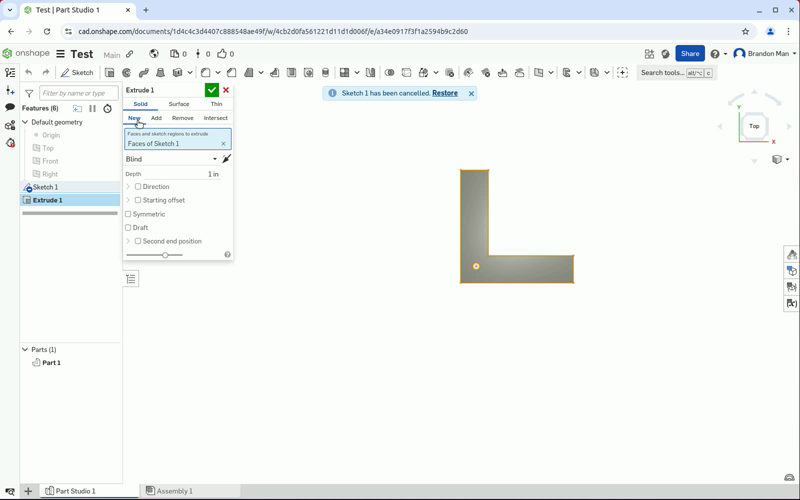
click(137, 120)
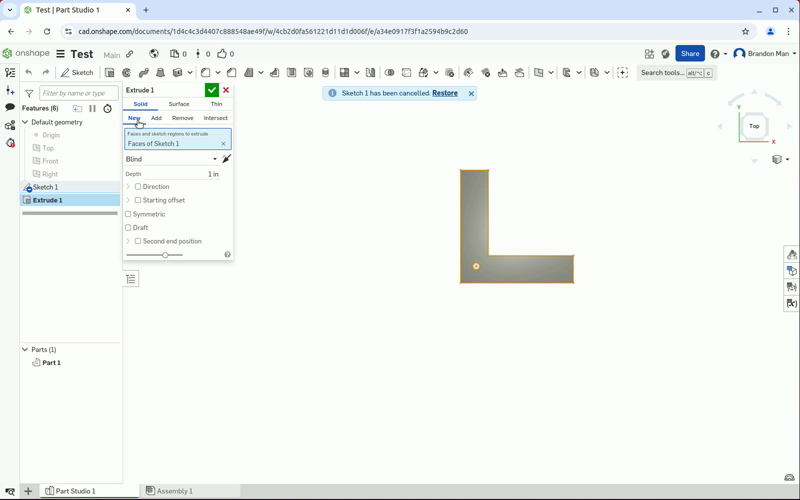
key(tab, 4)
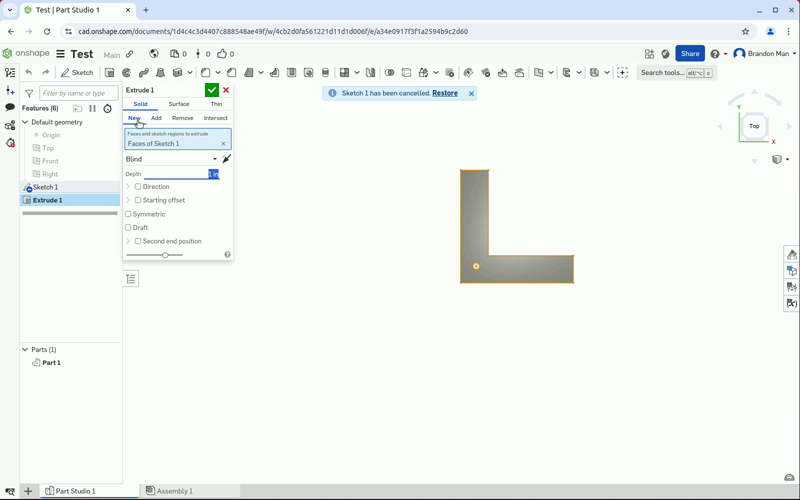
text(1.926)
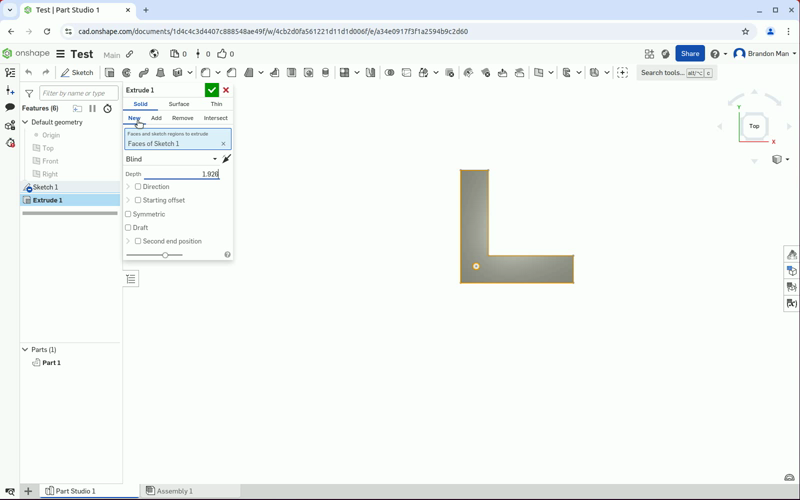
key(enter)
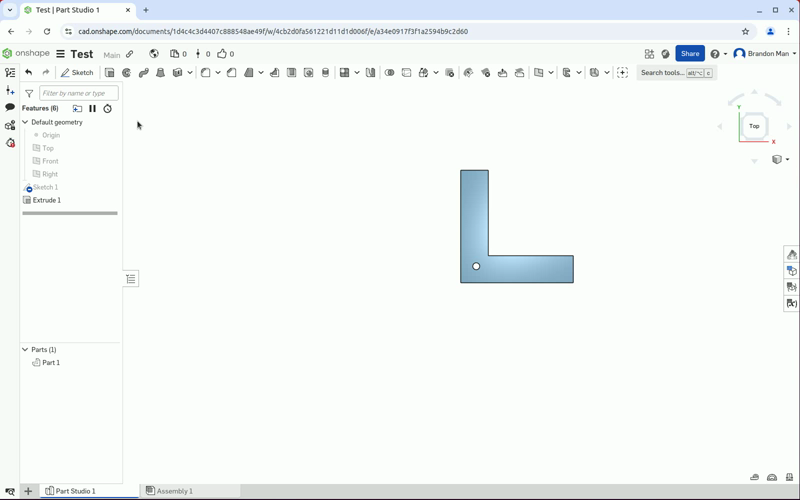
key(shift+h)
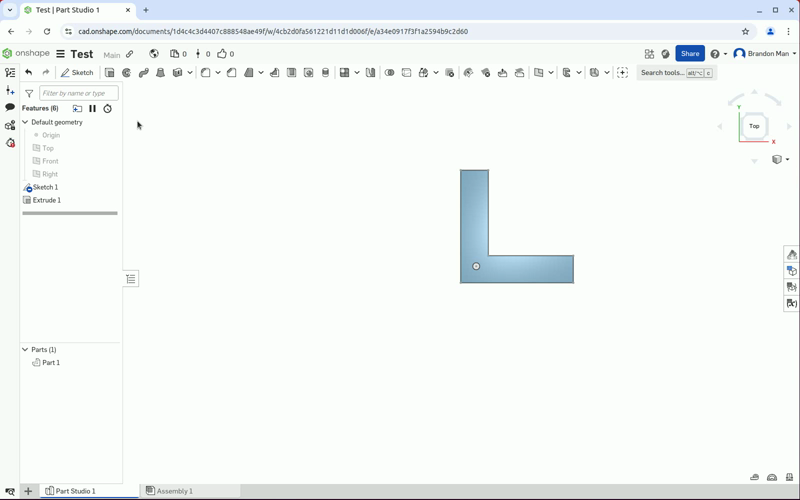
key(shift+h)
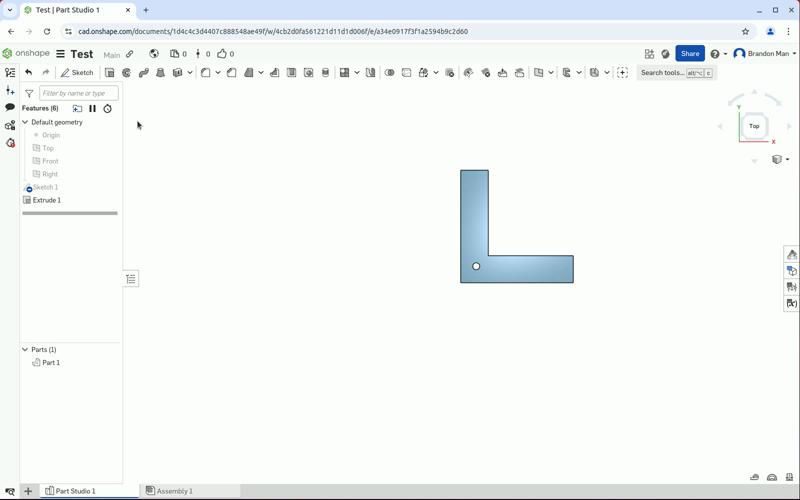
mouse_move(73, 189)
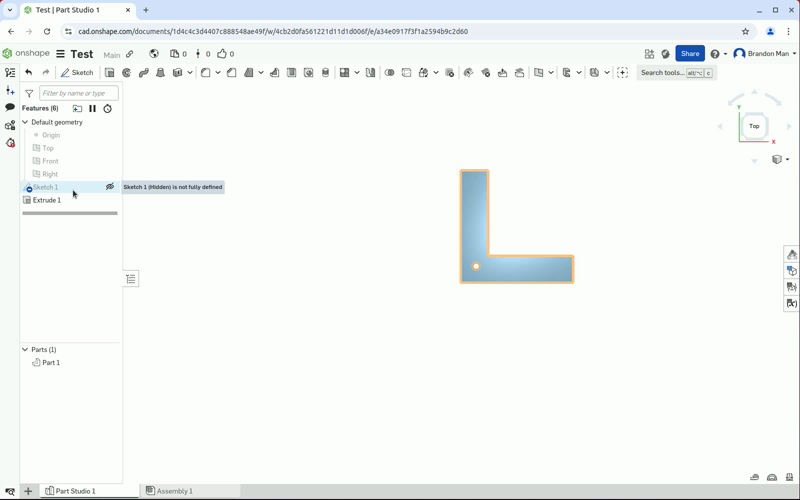
click(73, 189)
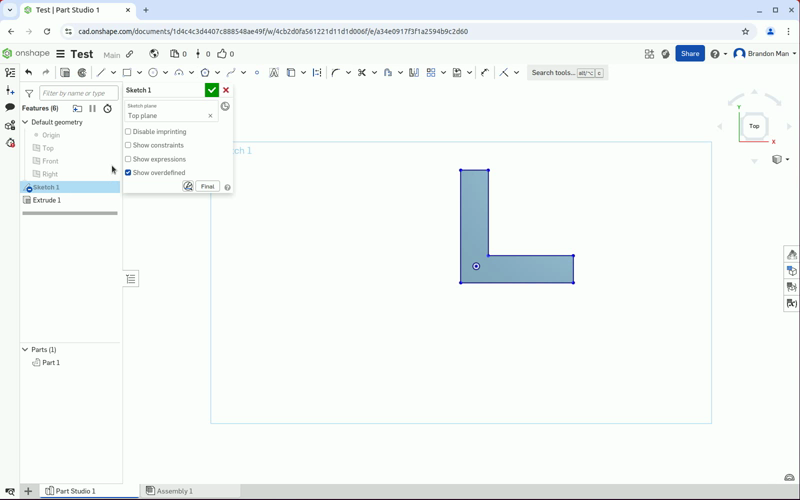
mouse_move(229, 92)
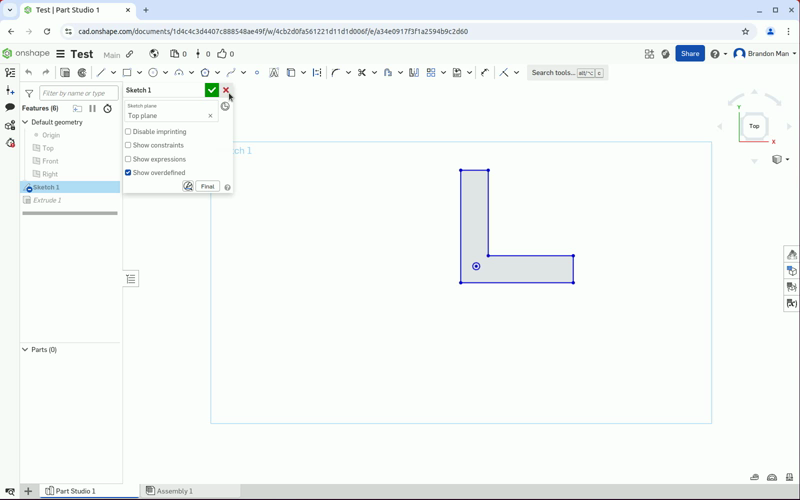
click(229, 92)
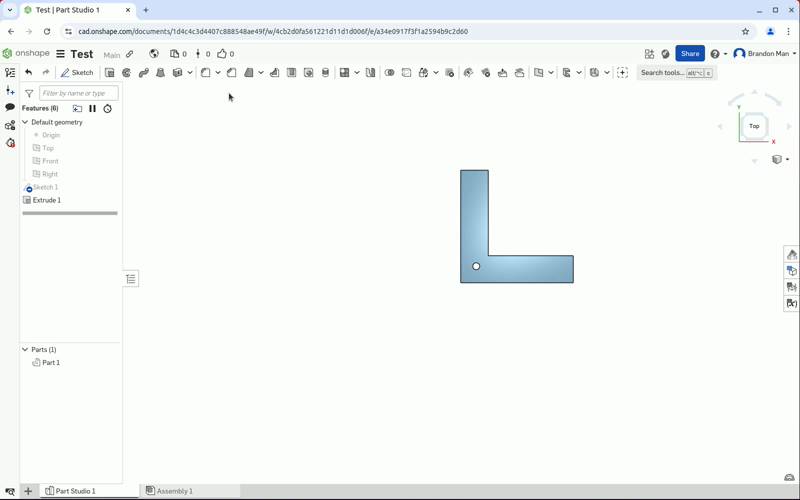
mouse_move(541, 75)
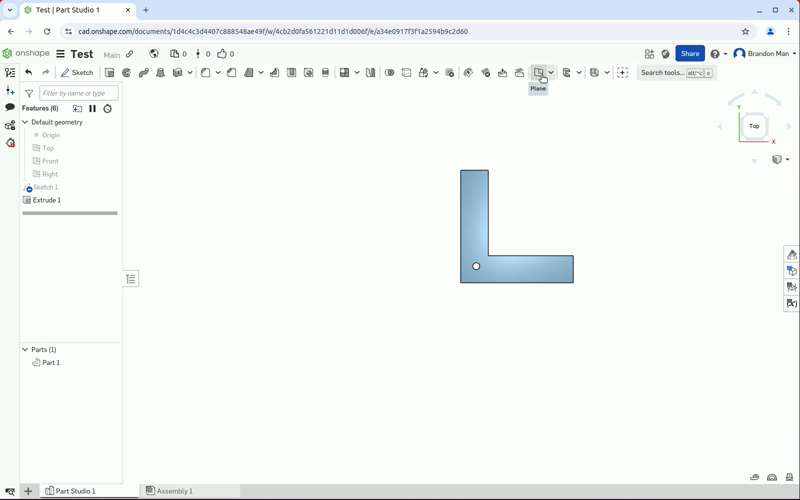
click(541, 75)
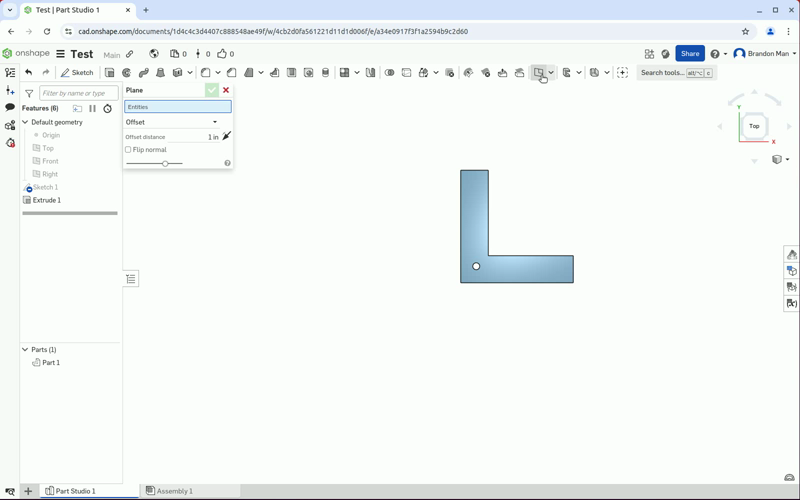
mouse_move(73, 150)
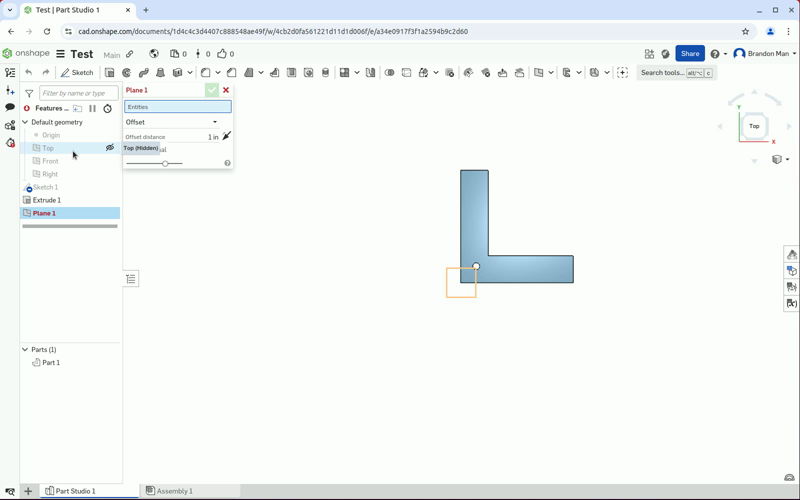
click(73, 150)
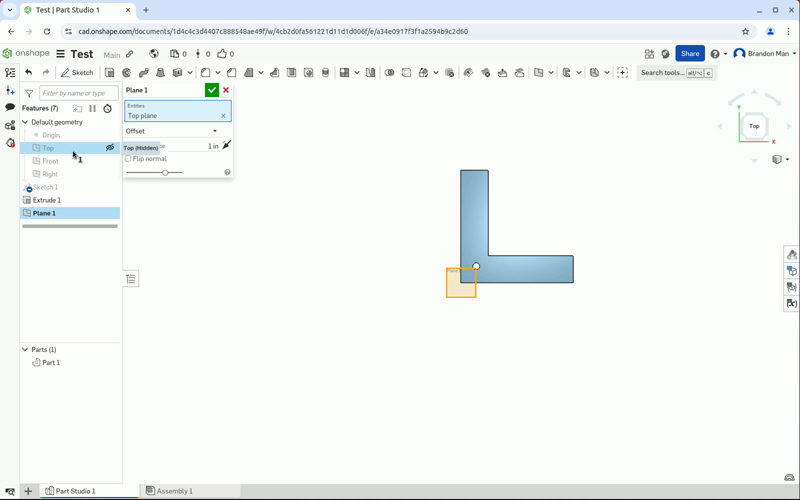
key(tab, 2)
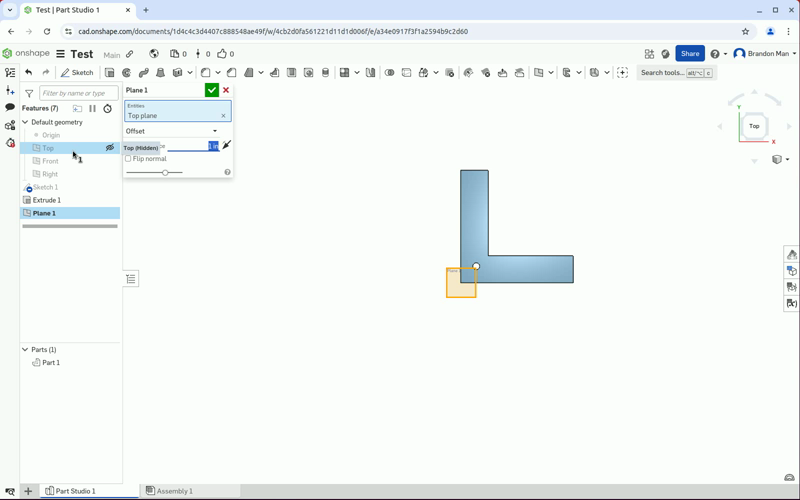
text(1.91)
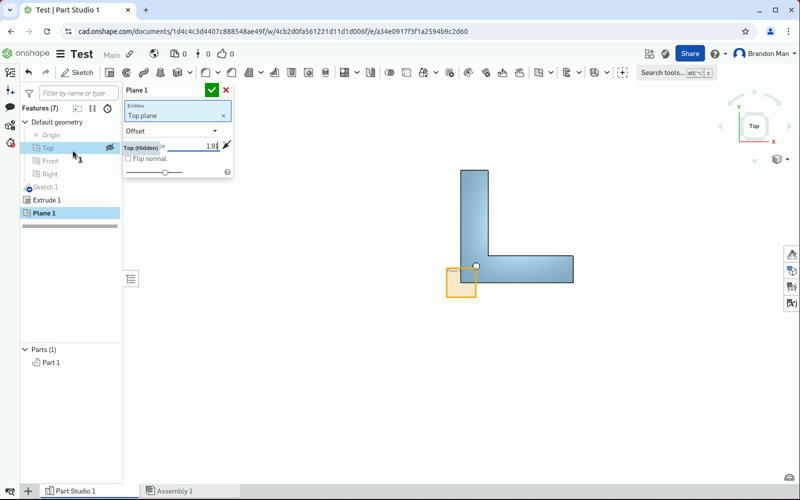
key(enter, 2)
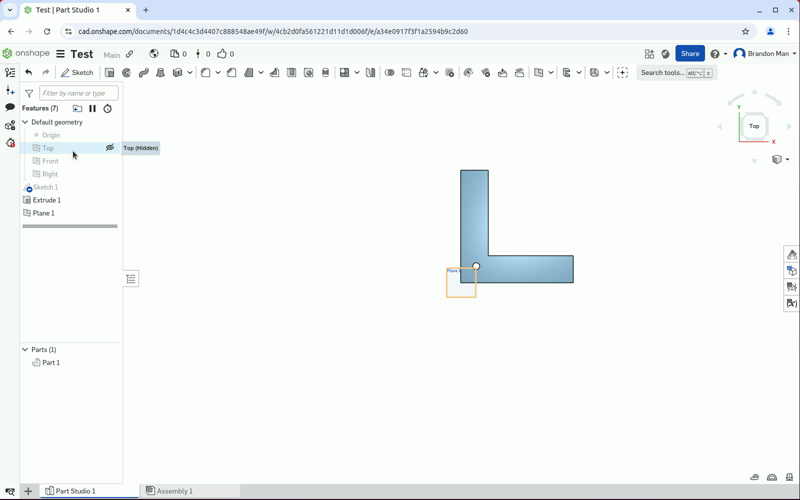
key(shift+s)
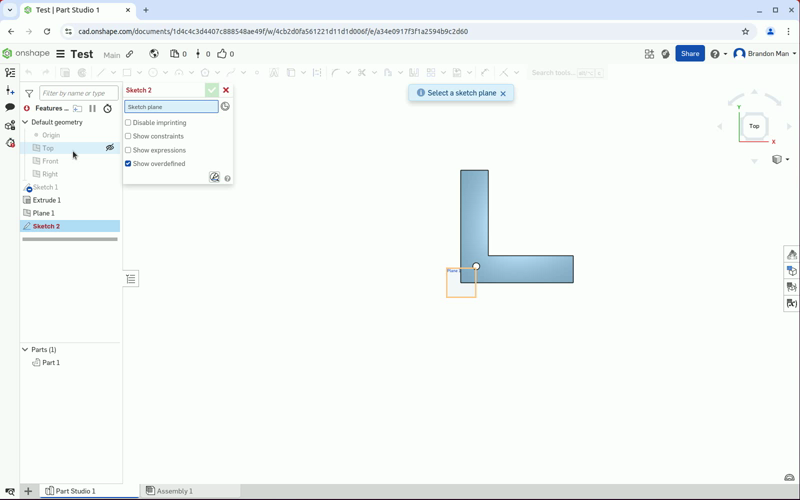
mouse_move(73, 215)
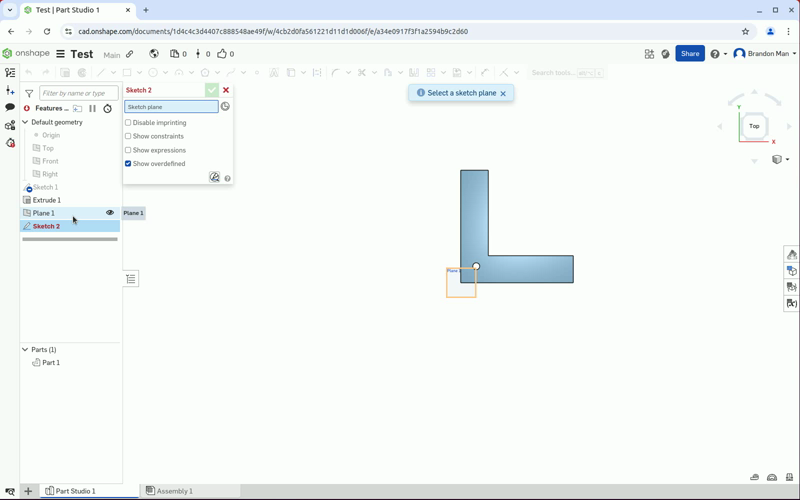
click(73, 215)
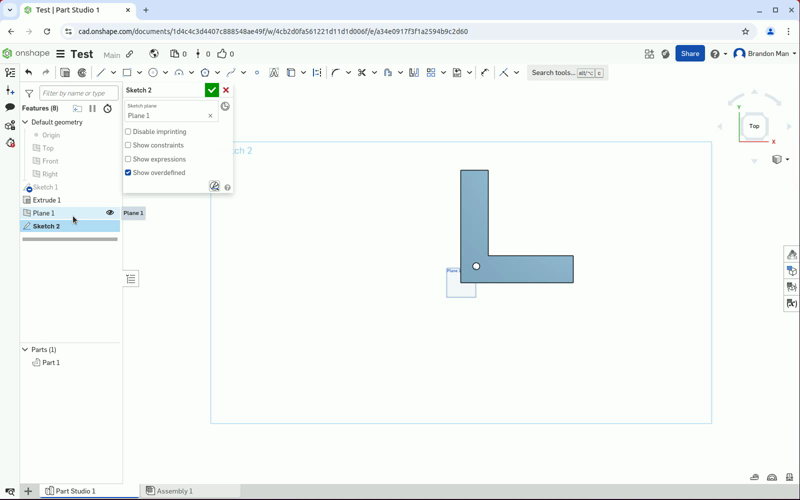
mouse_move(73, 352)
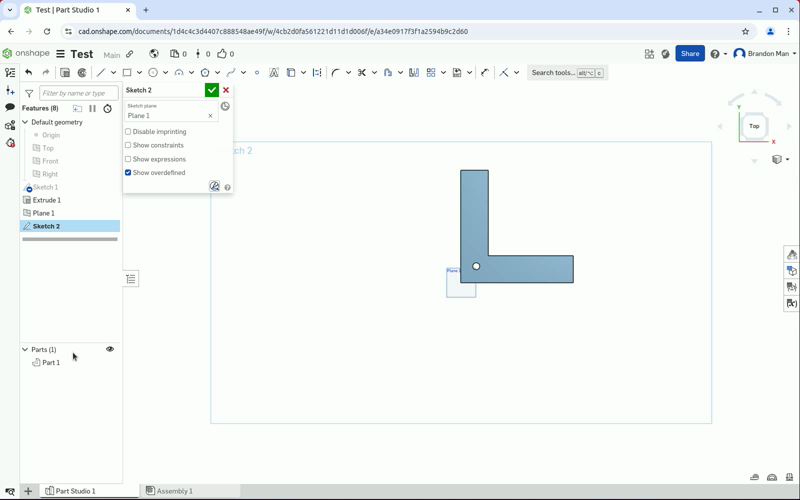
key(y)
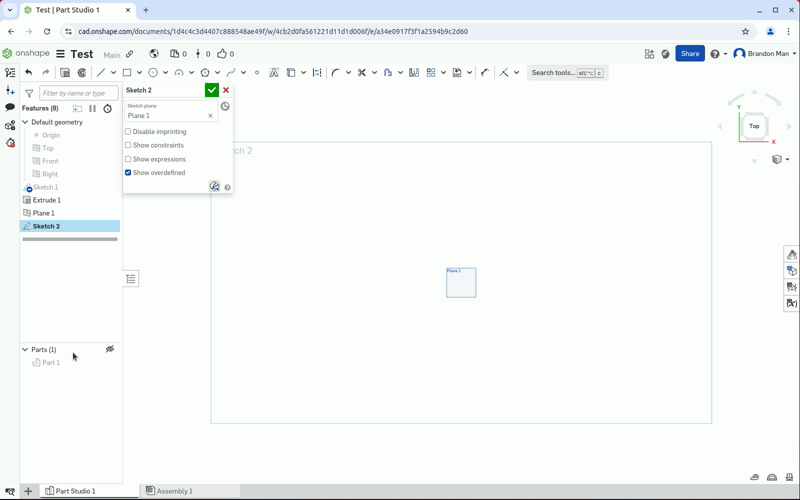
key(c)
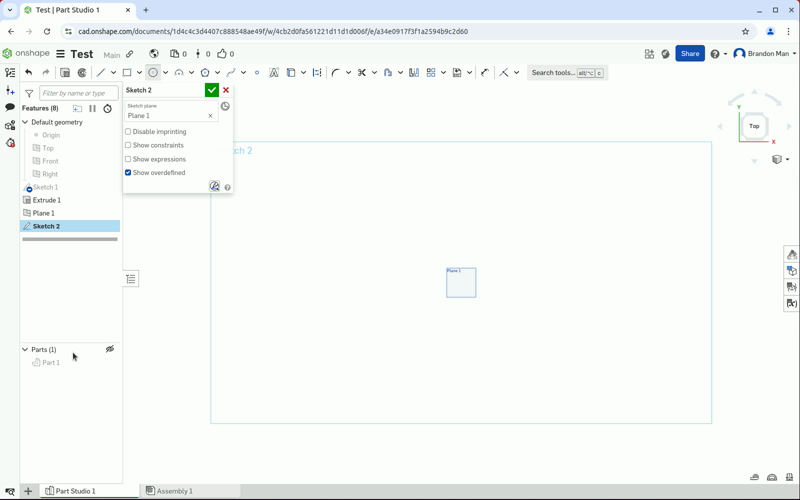
key_down(shift)
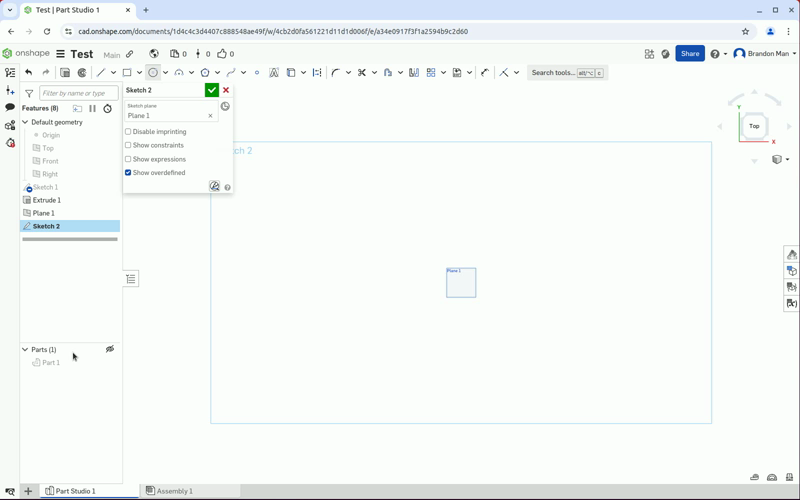
mouse_move(532, 268)
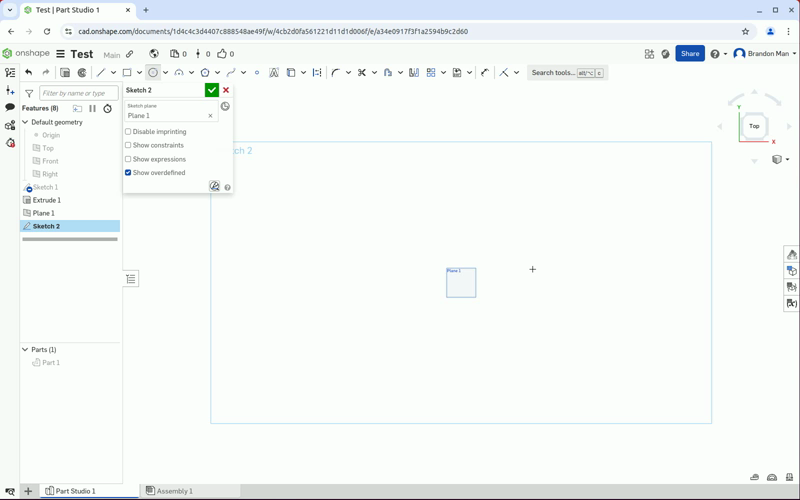
click(532, 268)
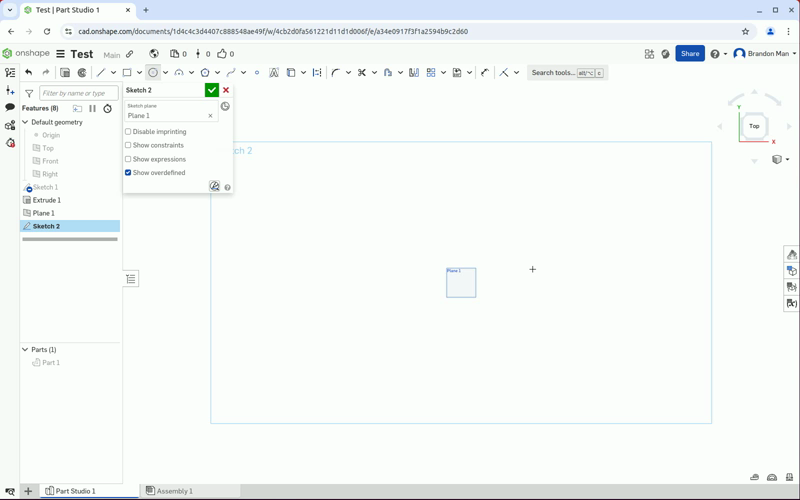
key_up(shift)
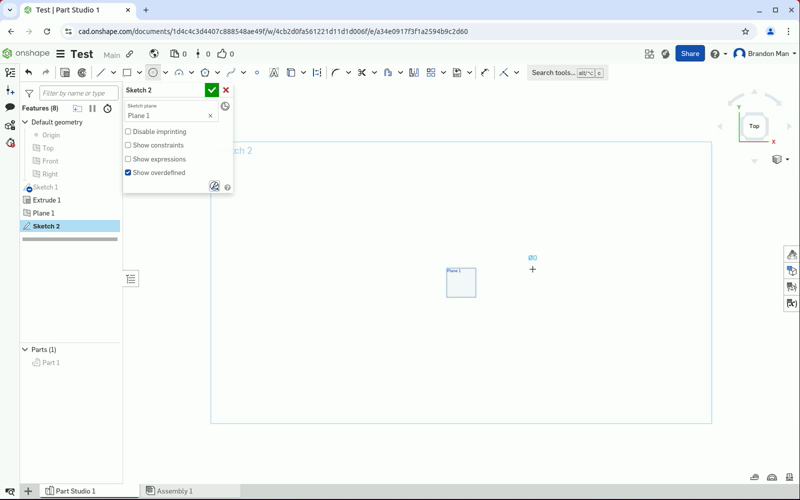
mouse_move(538, 268)
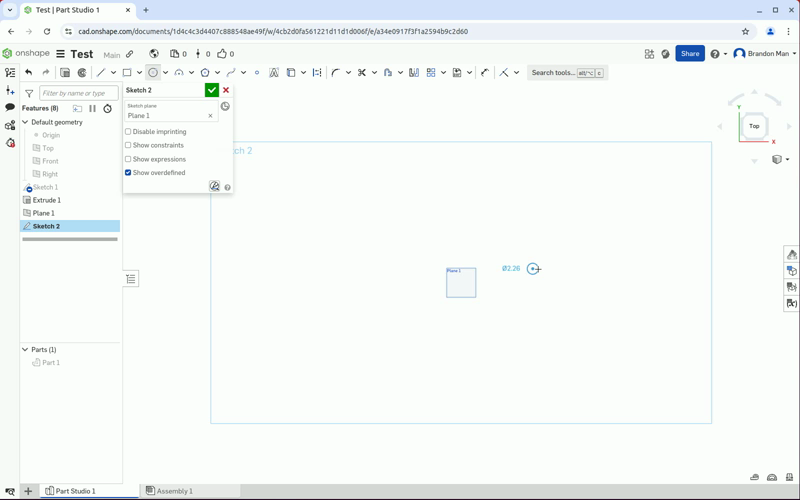
click(538, 268)
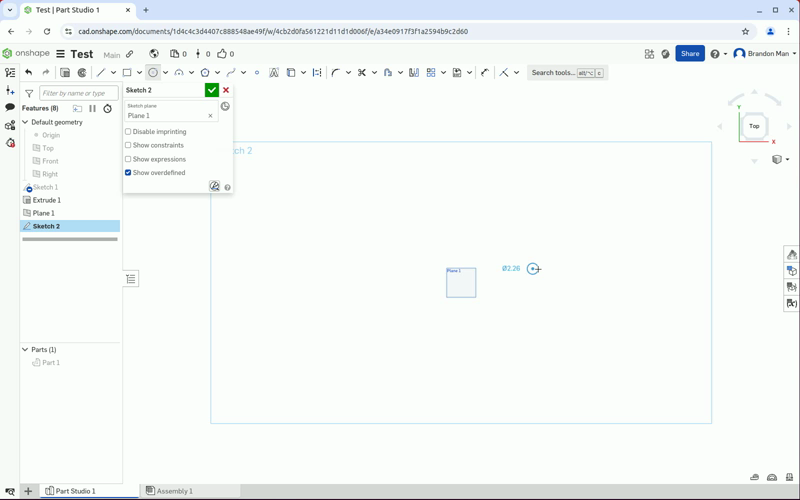
key(esc)
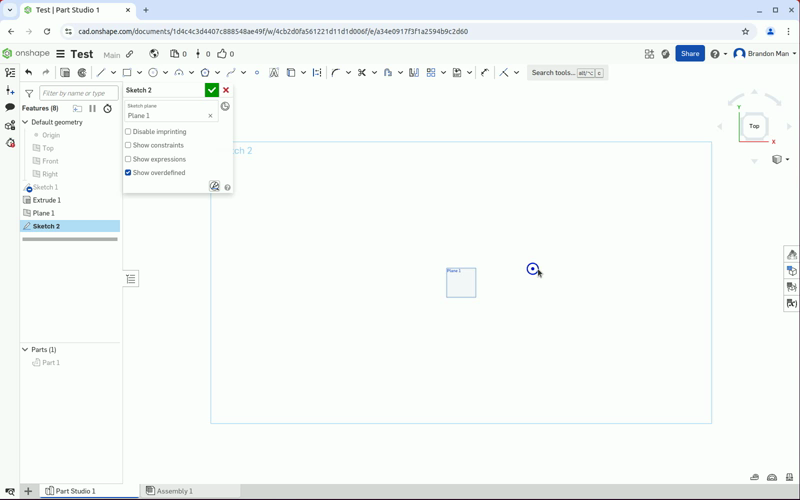
mouse_move(533, 269)
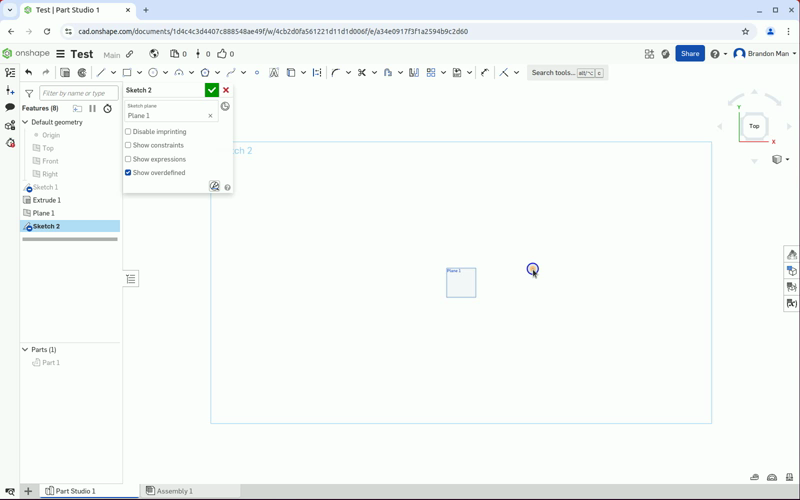
scroll(6)
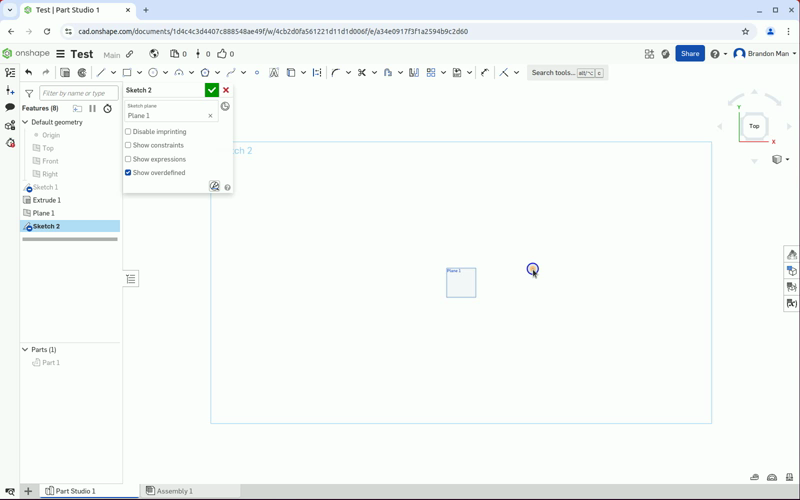
scroll(6)
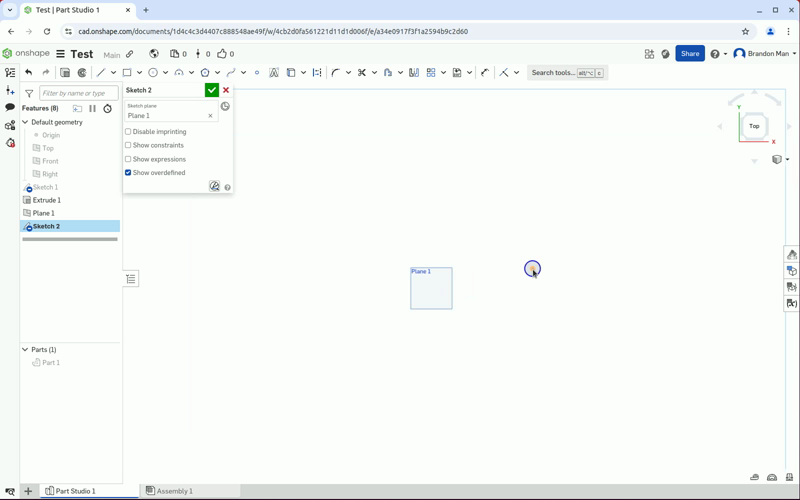
scroll(6)
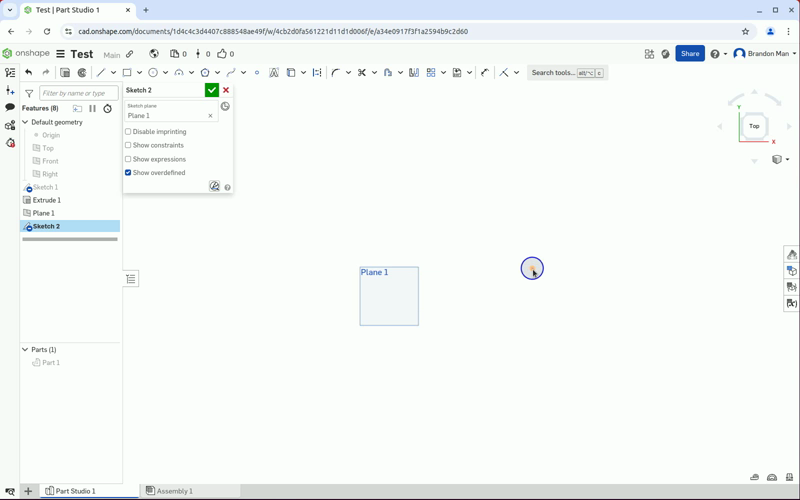
scroll(6)
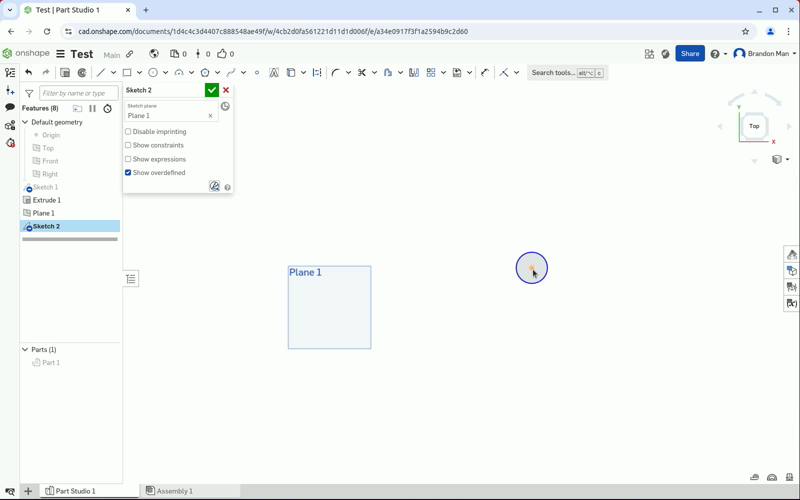
scroll(6)
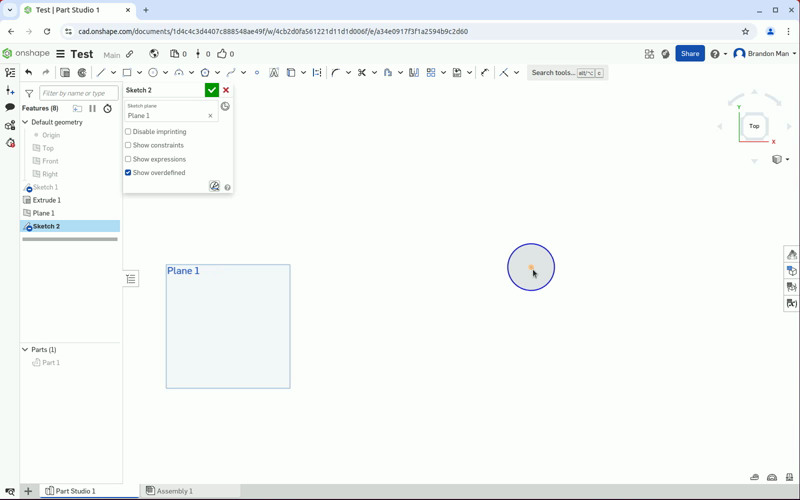
scroll(6)
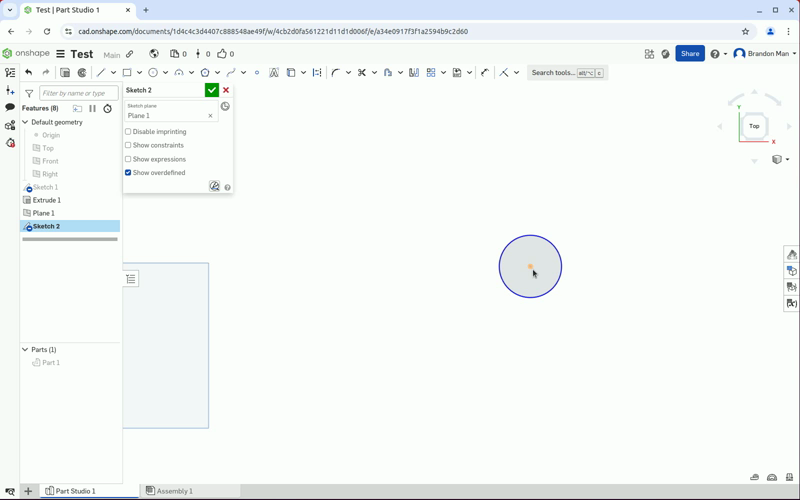
scroll(6)
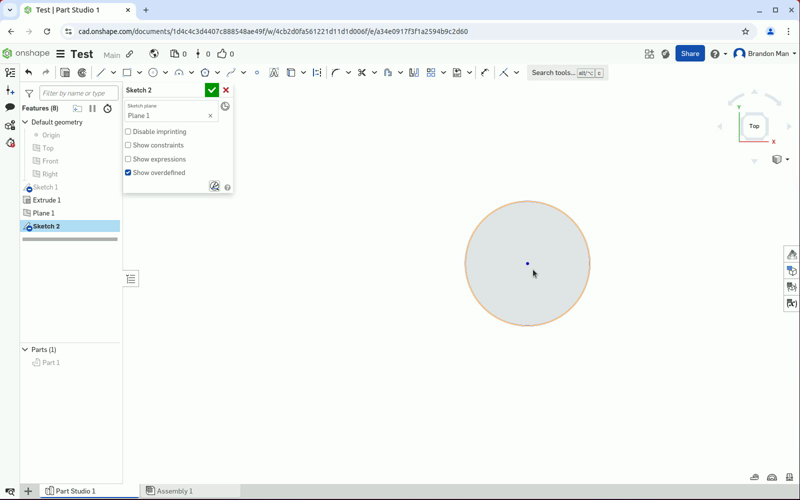
click(533, 269)
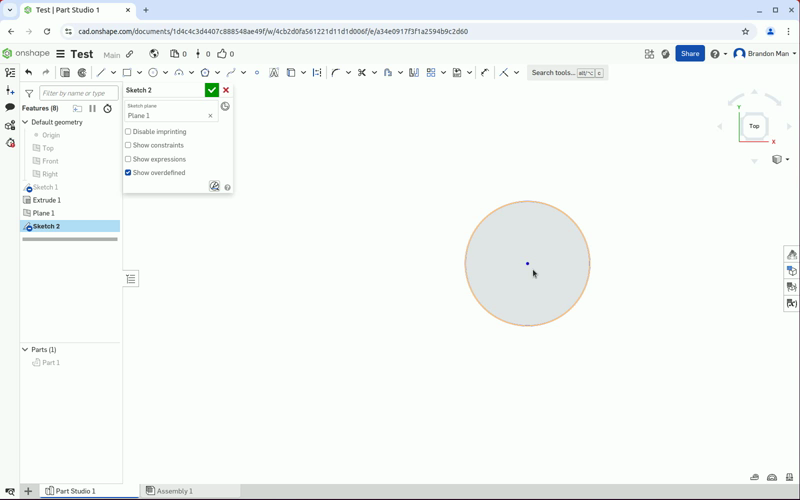
scroll(-6)
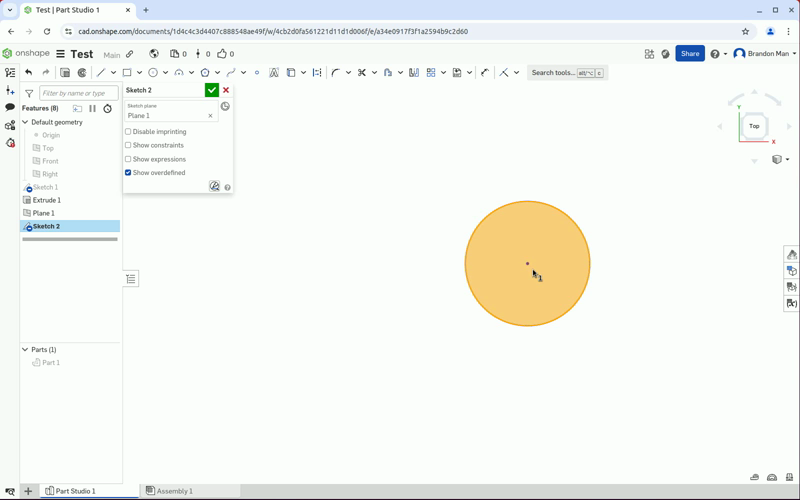
scroll(-6)
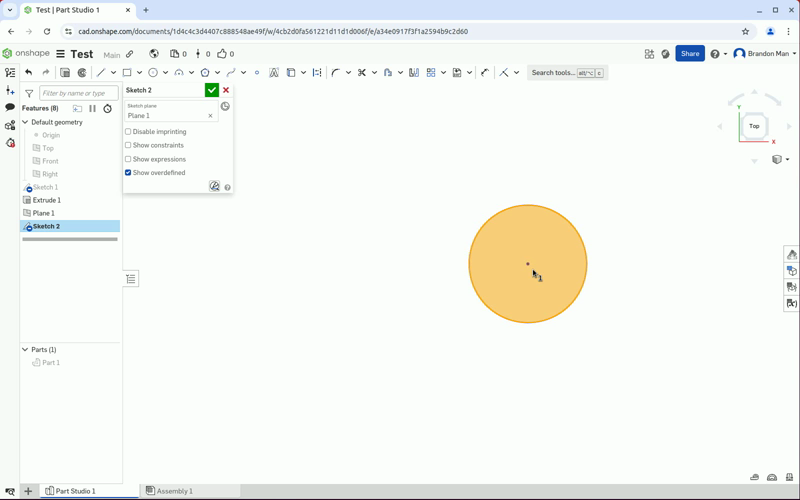
scroll(-6)
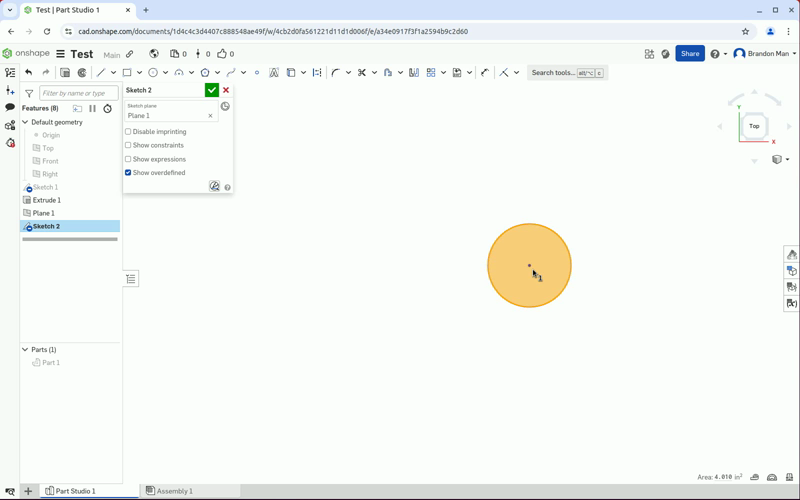
scroll(-6)
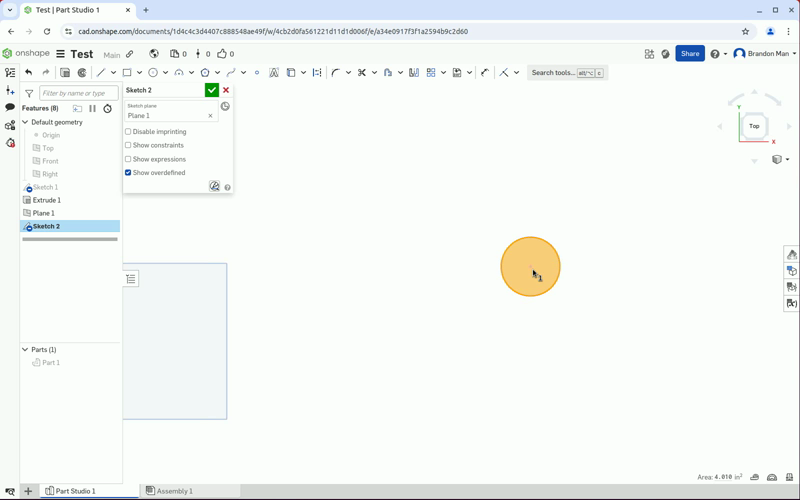
scroll(-6)
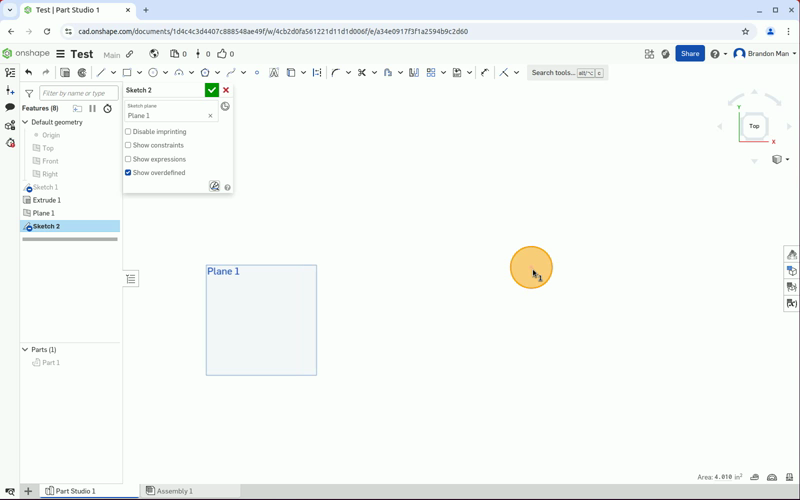
scroll(-6)
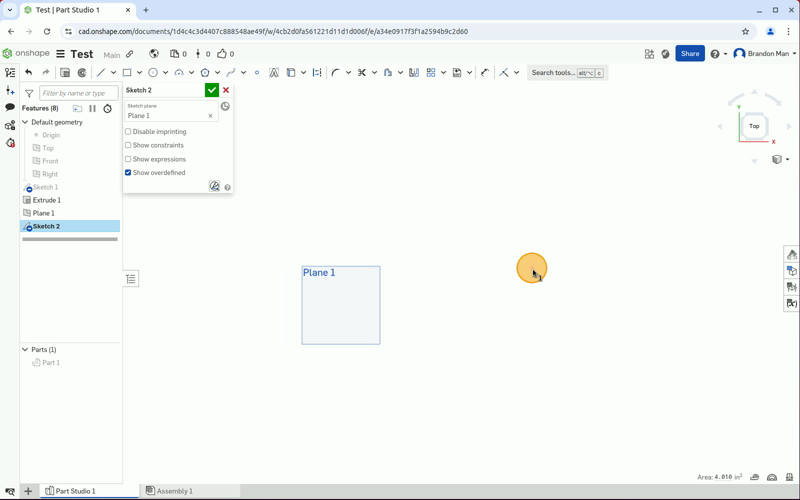
scroll(-6)
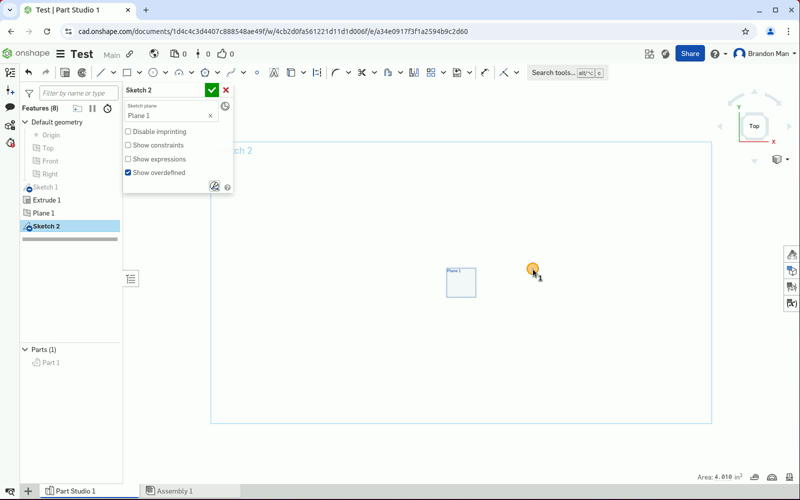
mouse_move(73, 352)
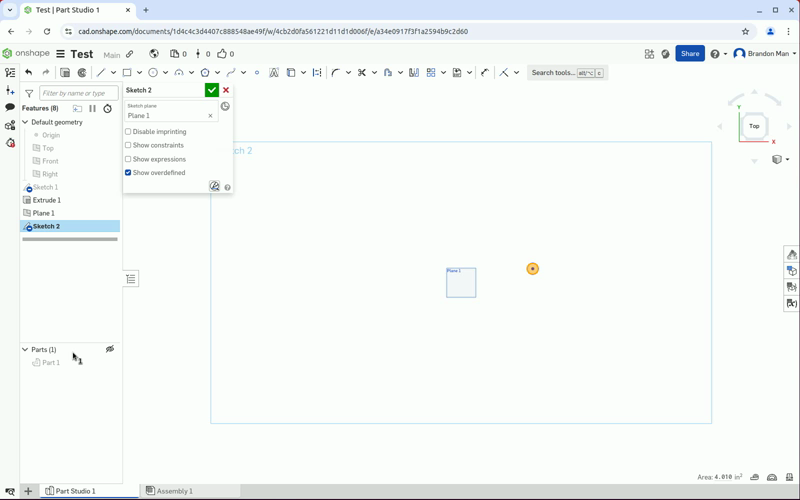
key(shift+y)
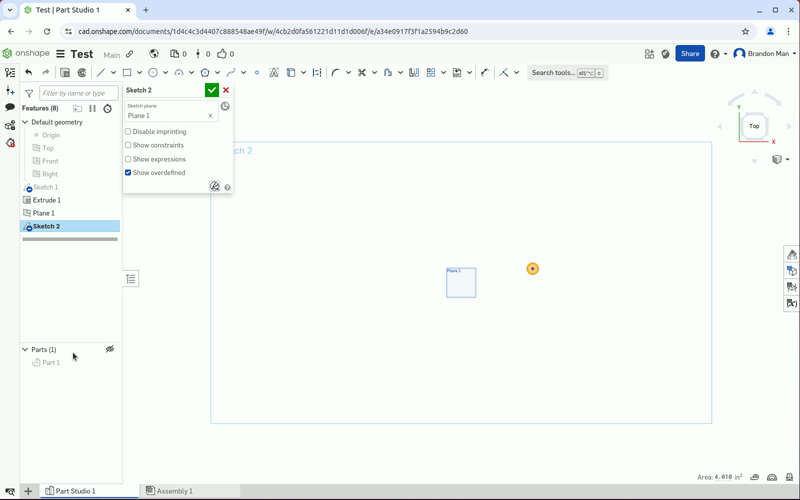
key(shift+e)
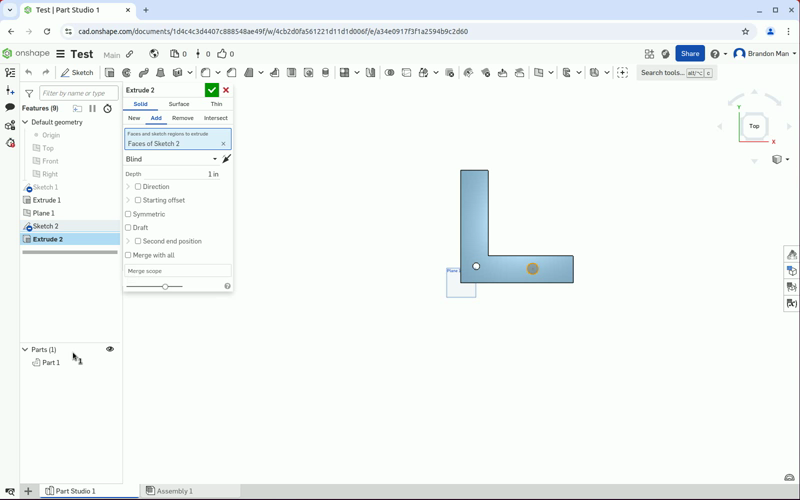
mouse_move(143, 106)
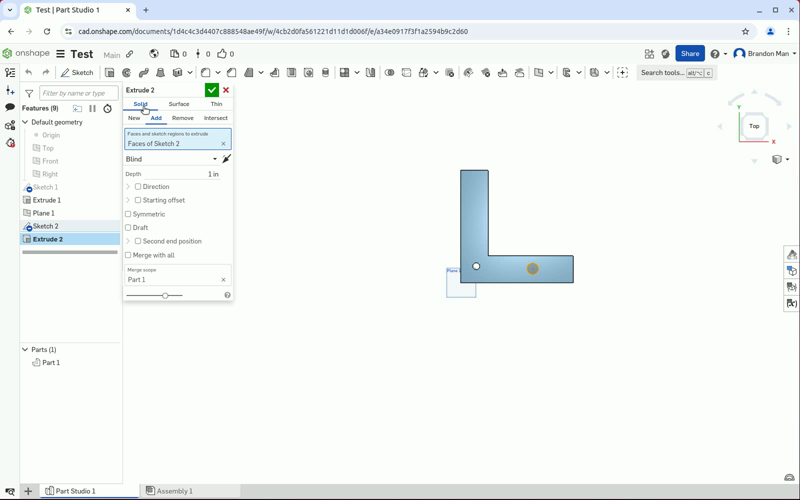
click(143, 106)
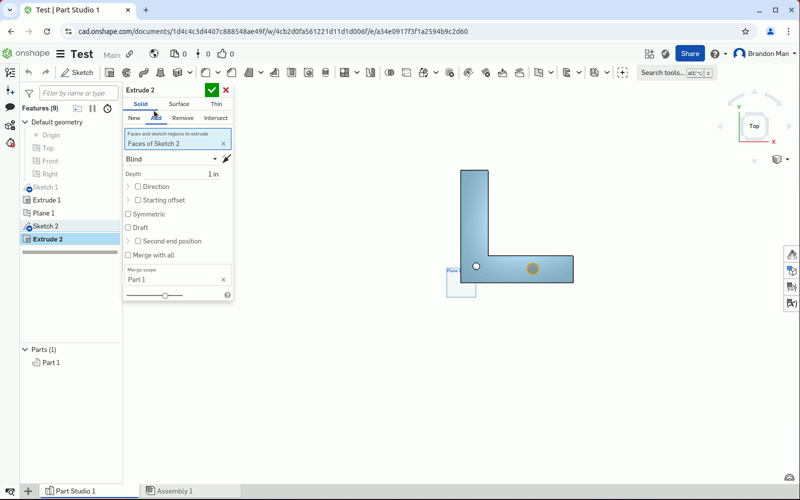
mouse_move(186, 120)
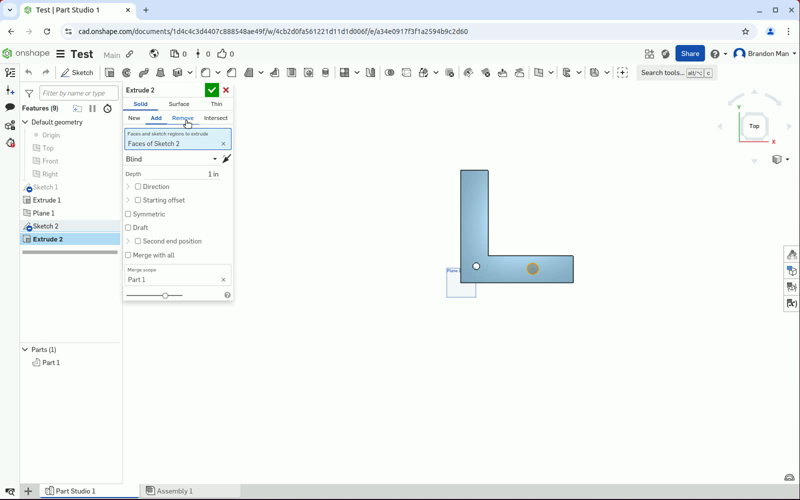
click(186, 120)
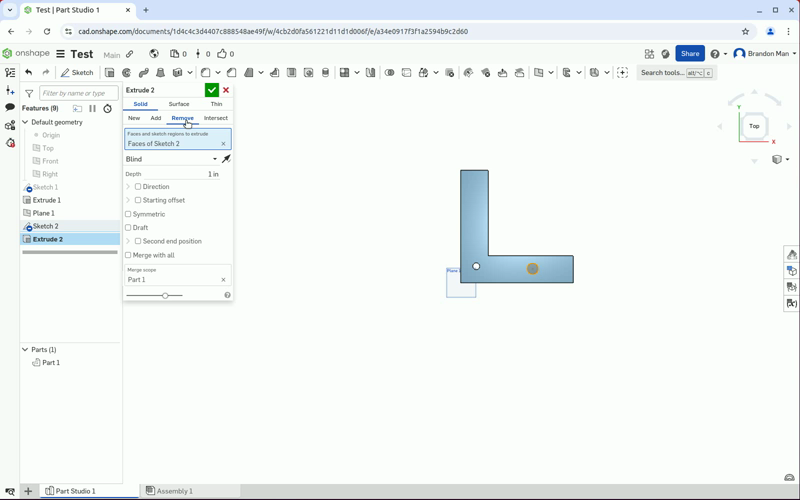
key(tab, 4)
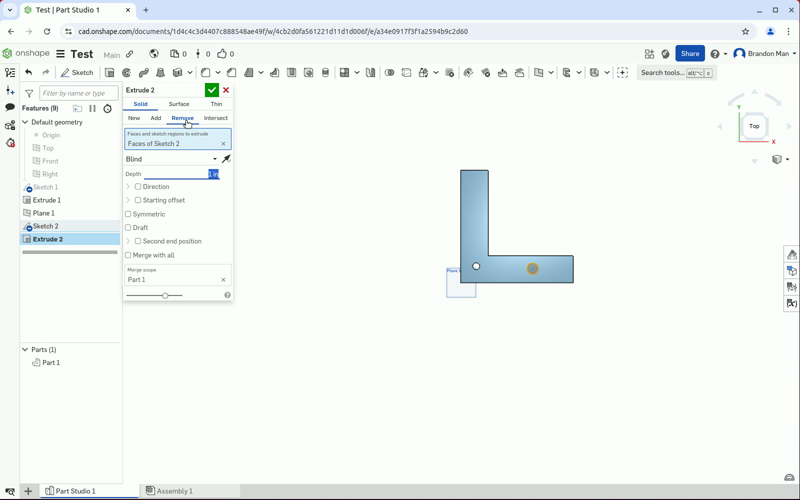
text(0.481)
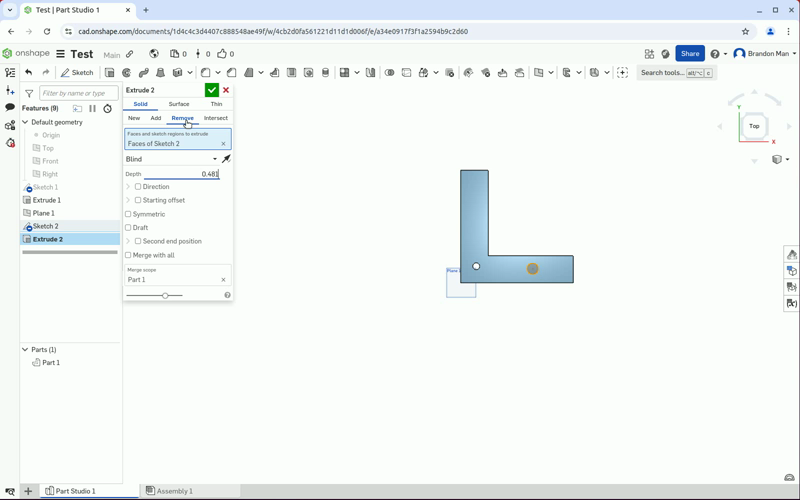
key(tab, 6)
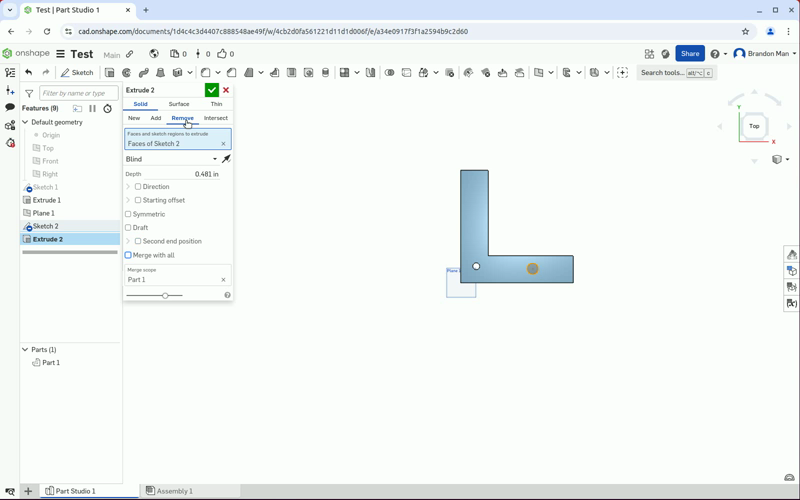
key(space)
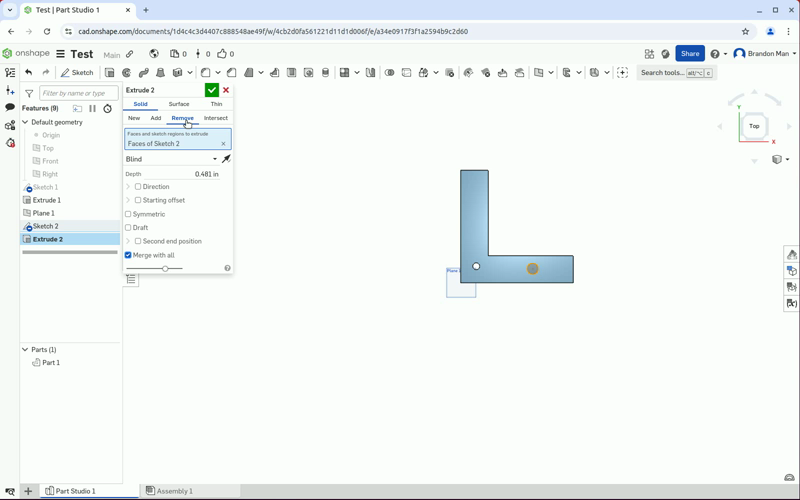
key(enter)
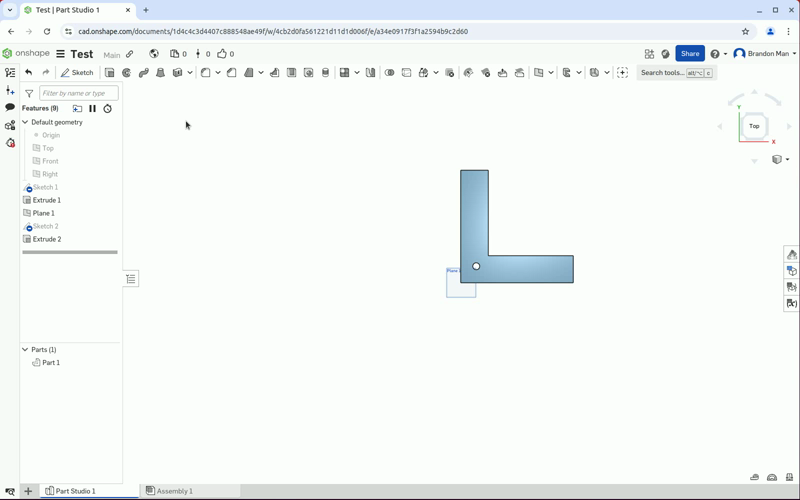
key(shift+h)
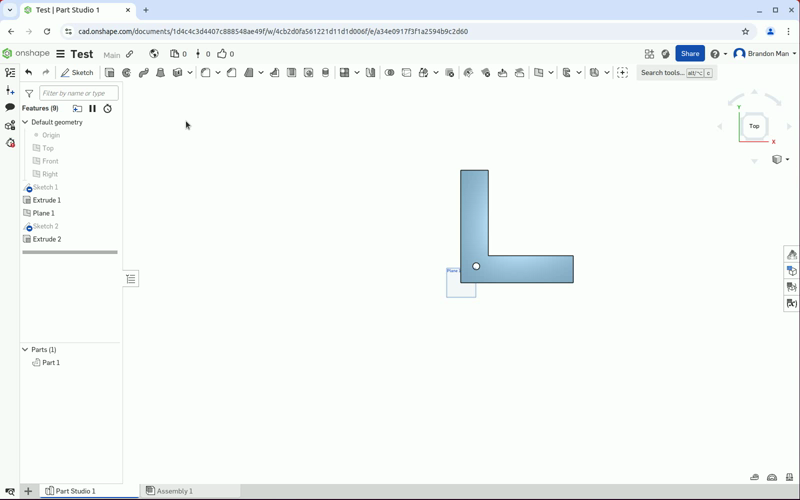
key(shift+h)
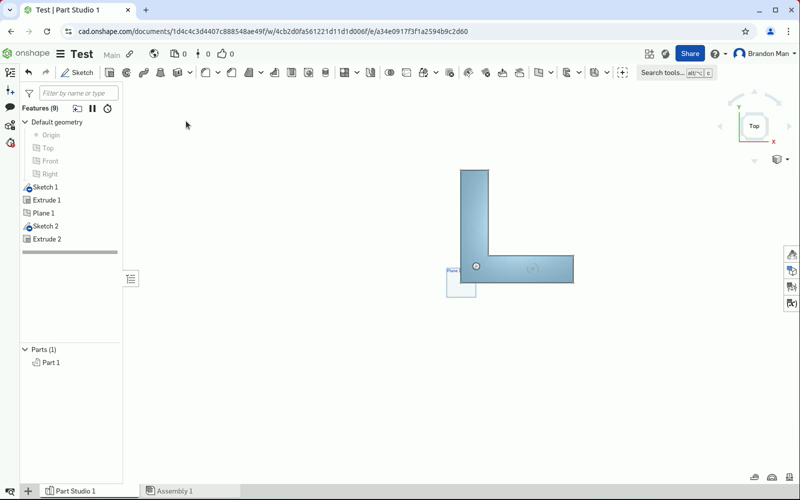
key(shift+7)
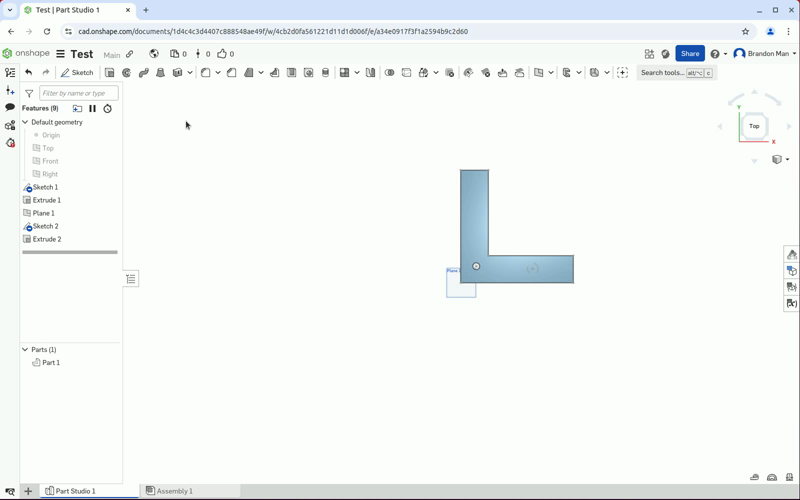
key(up, 3)
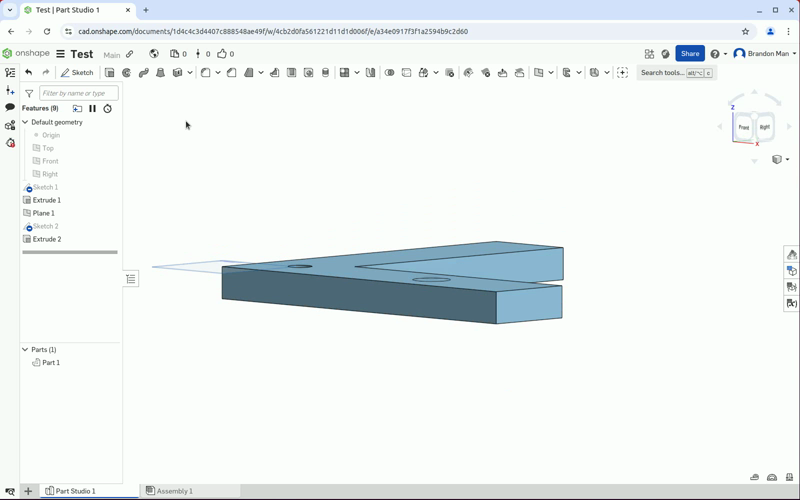
key(left, 3)
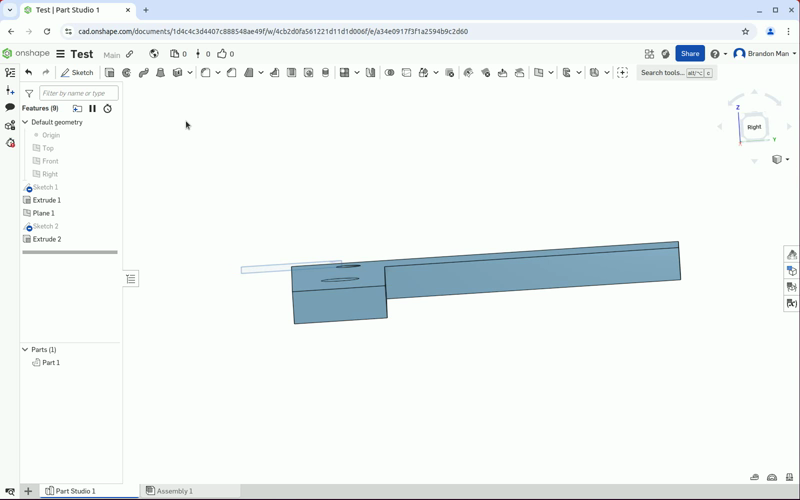
key(right, 3)
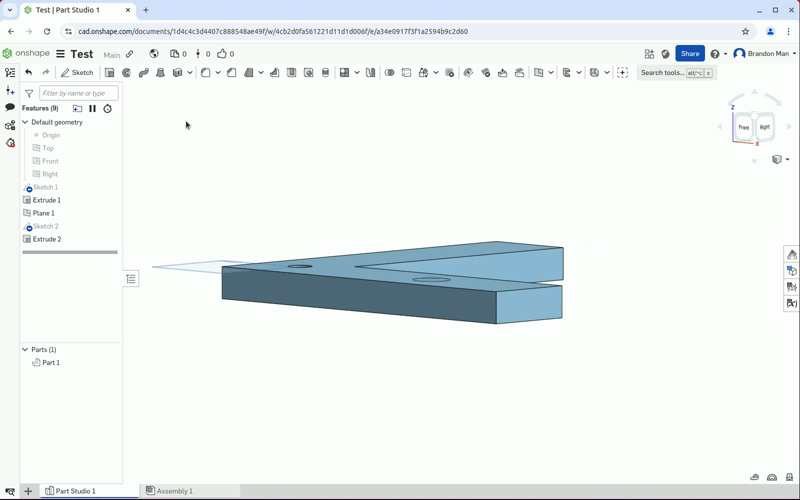
key(down, 3)
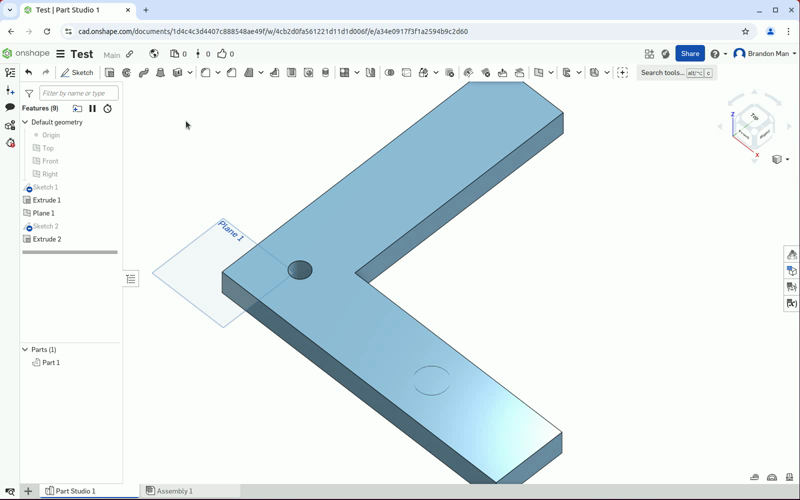
mouse_move(73, 189)
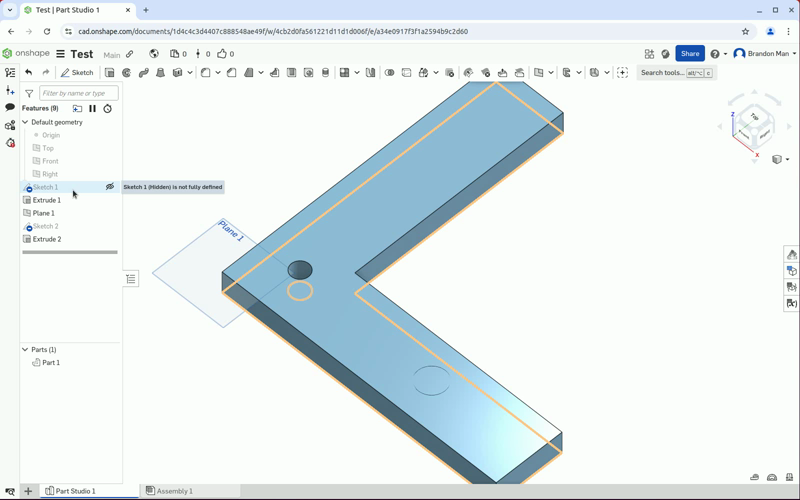
click(73, 189)